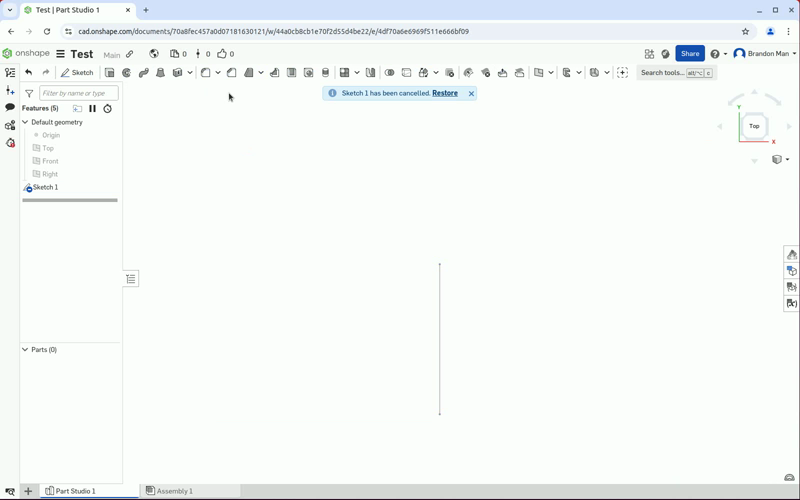
key(shift+h)
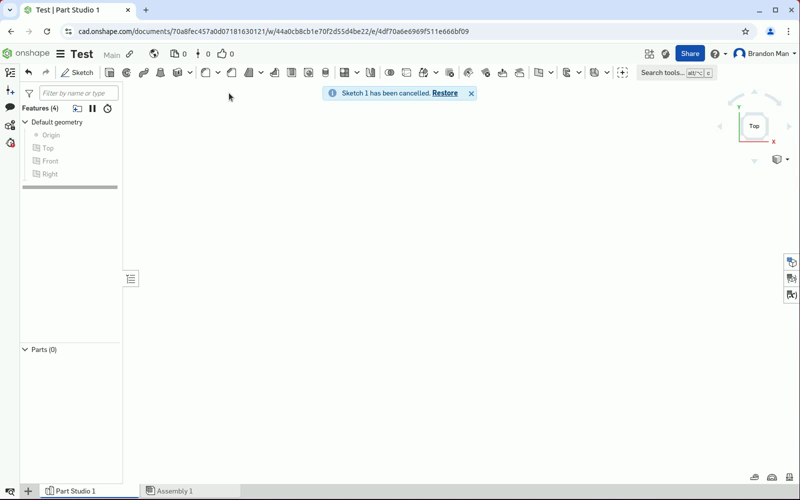
mouse_move(73, 352)
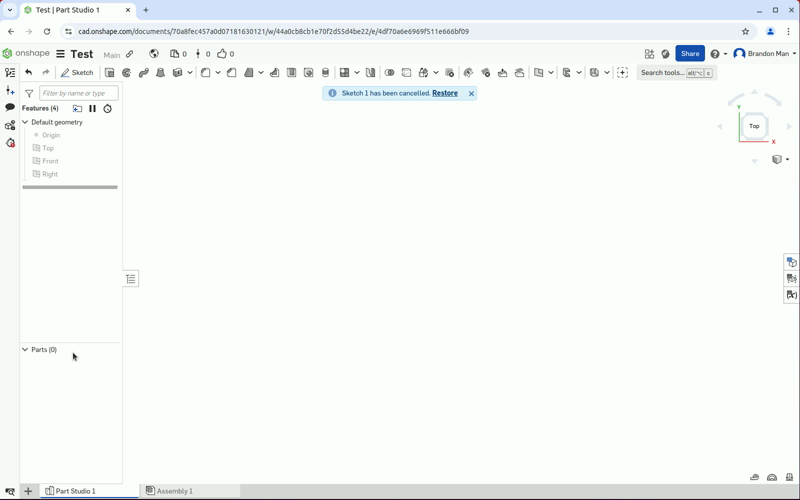
key(y)
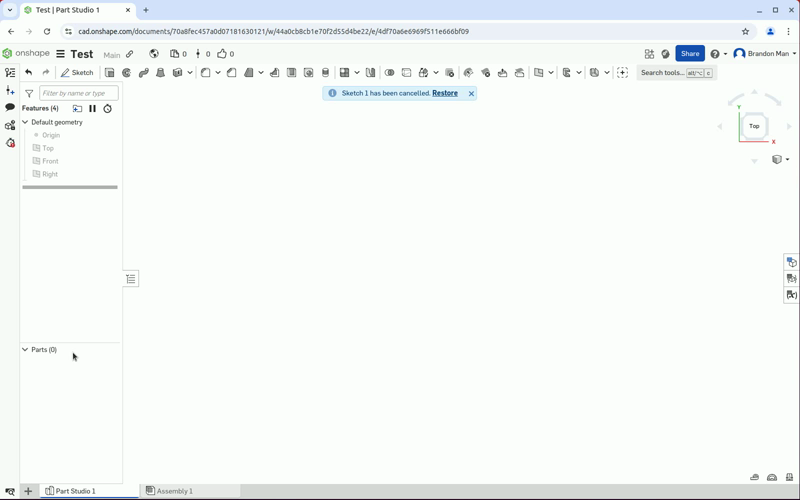
key(shift+p)
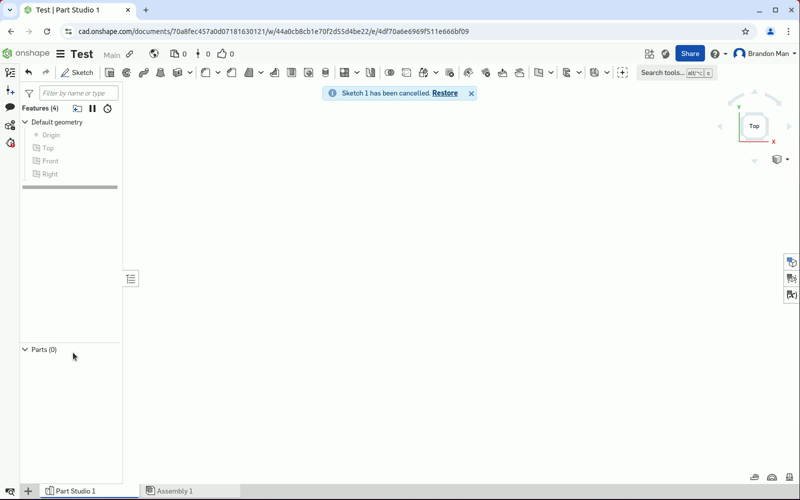
key(space)
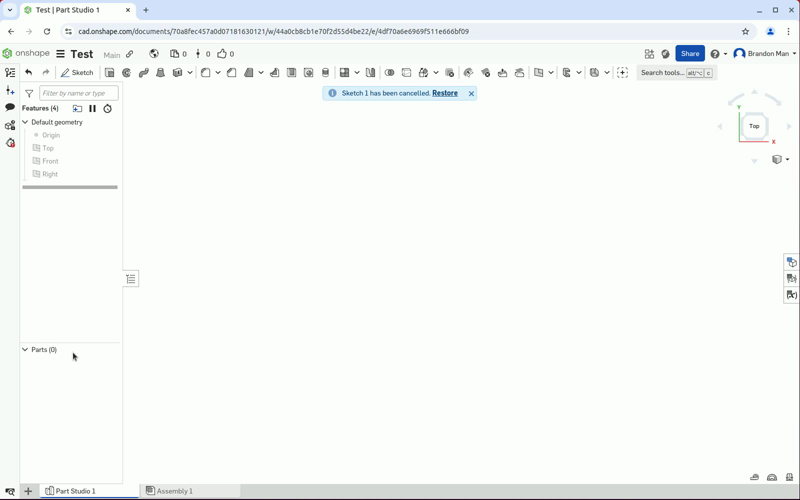
key_down(shift)
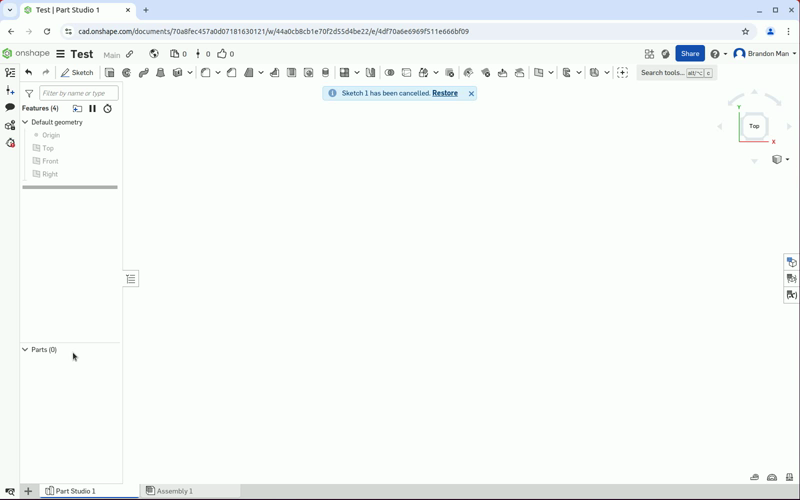
key(up)
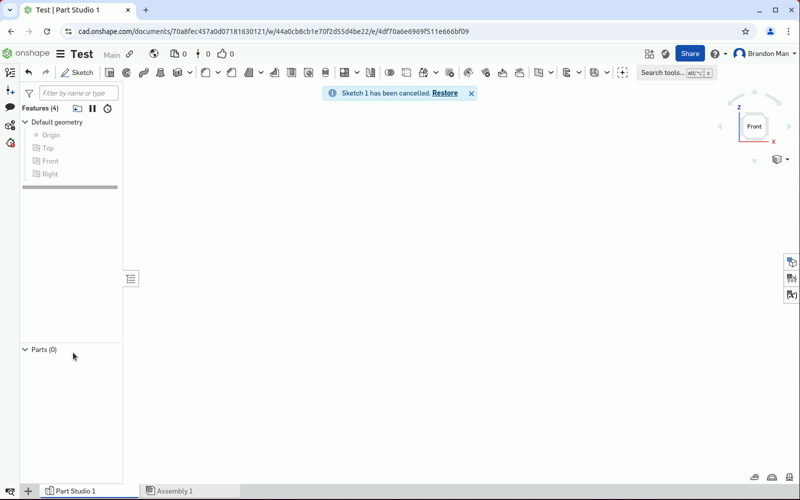
key_up(shift)
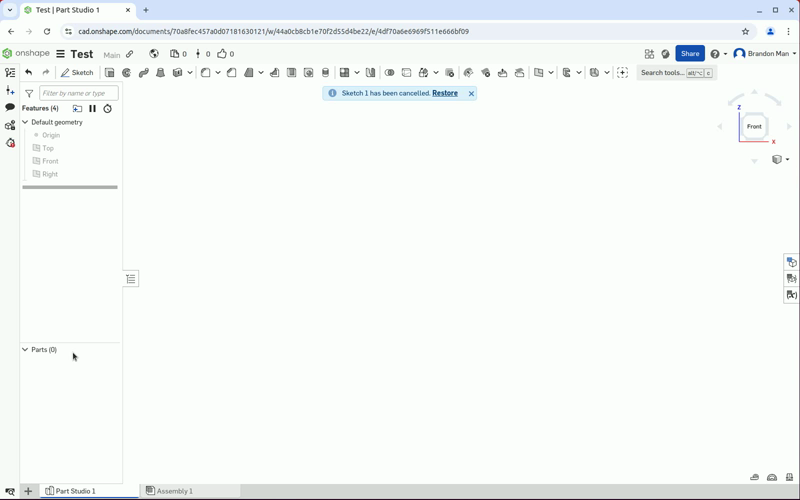
mouse_move(73, 352)
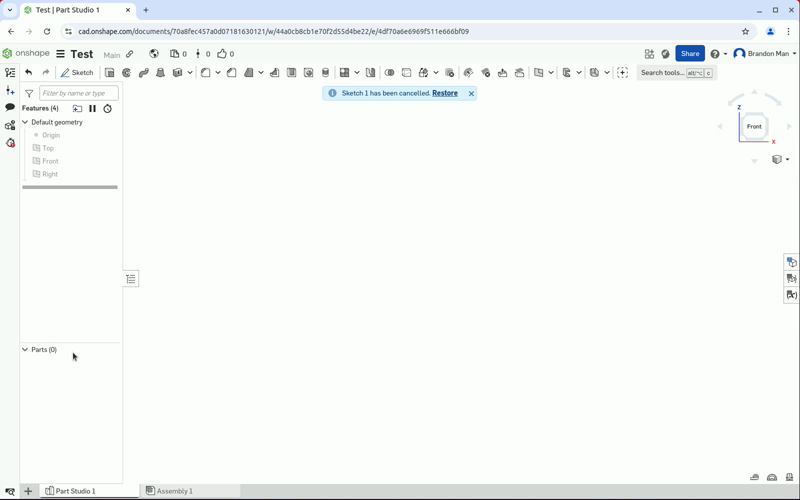
key(shift+y)
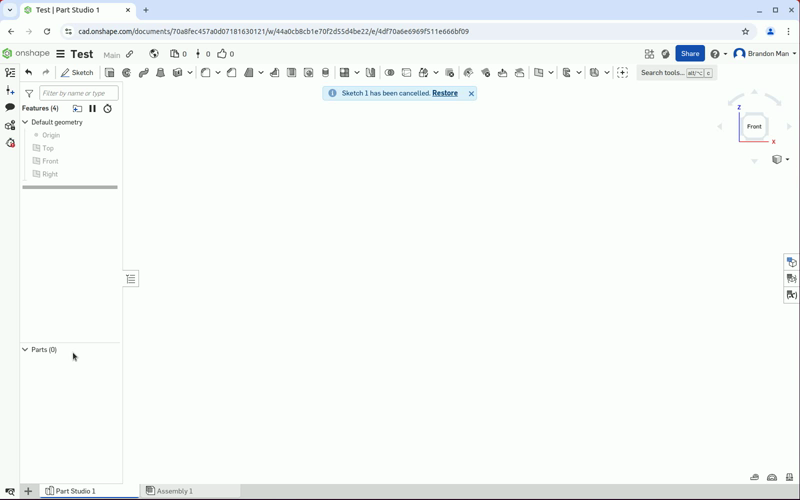
key(shift+s)
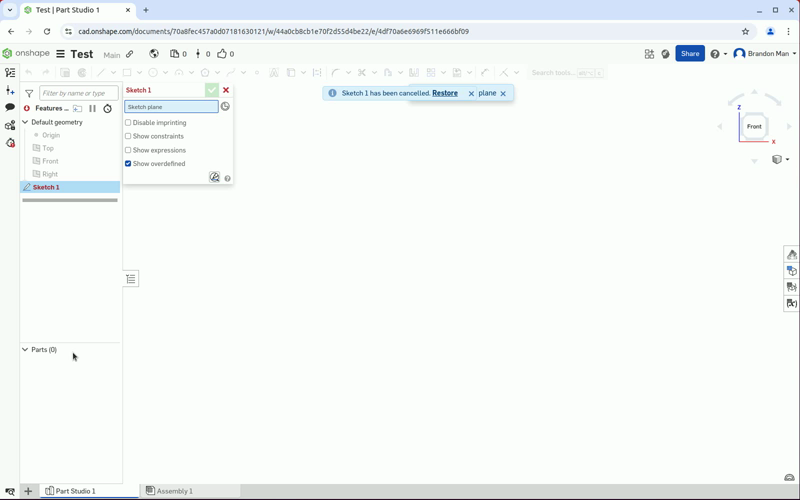
mouse_move(73, 163)
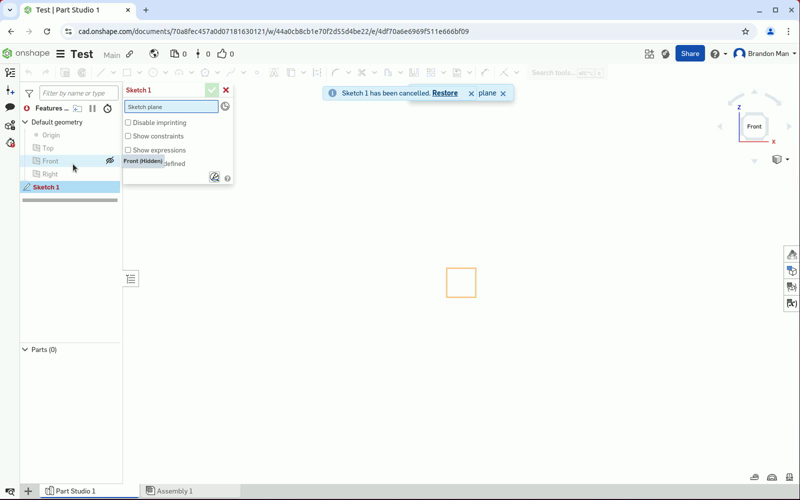
click(73, 163)
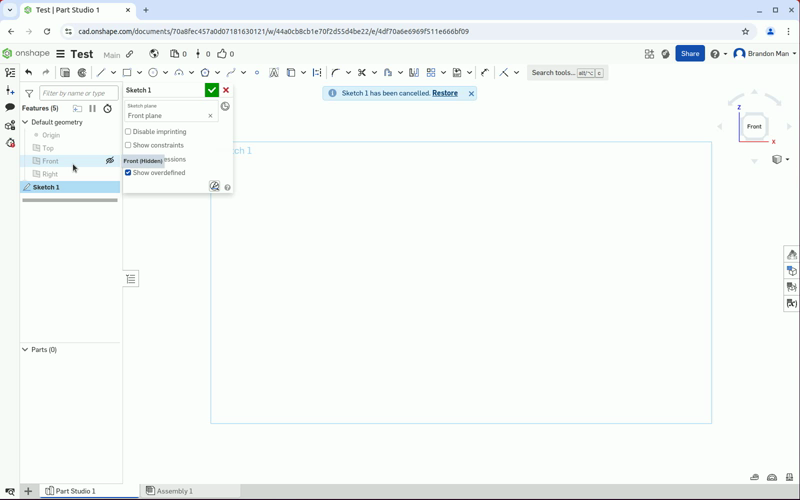
mouse_move(73, 352)
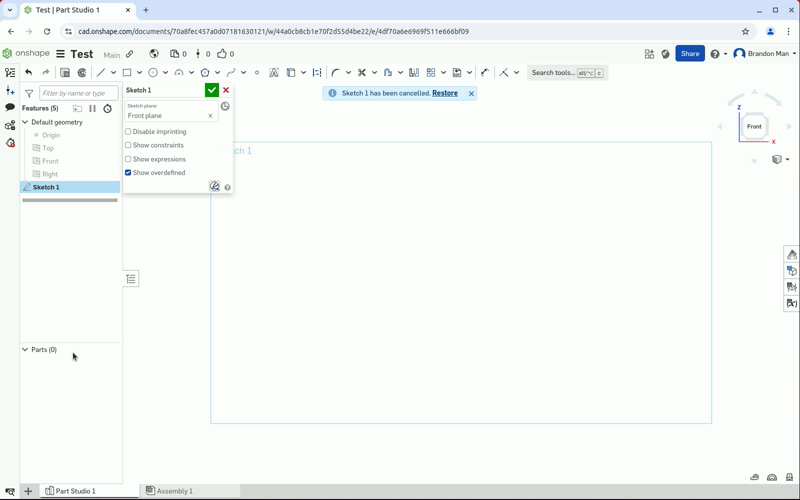
key(y)
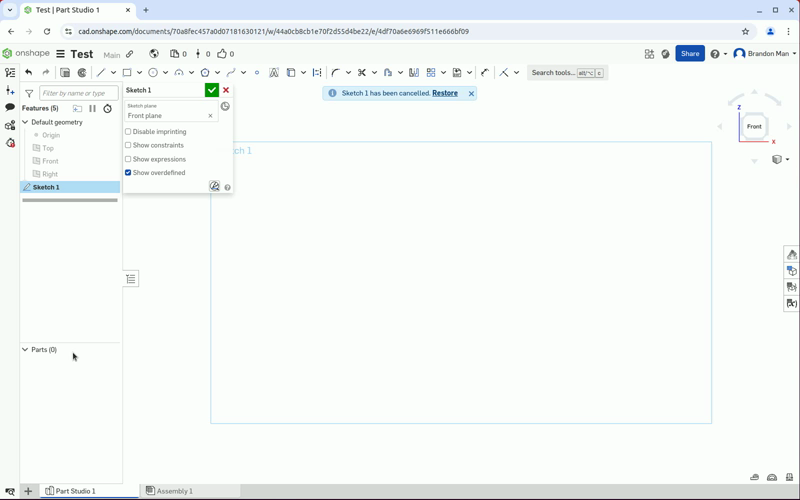
key(l)
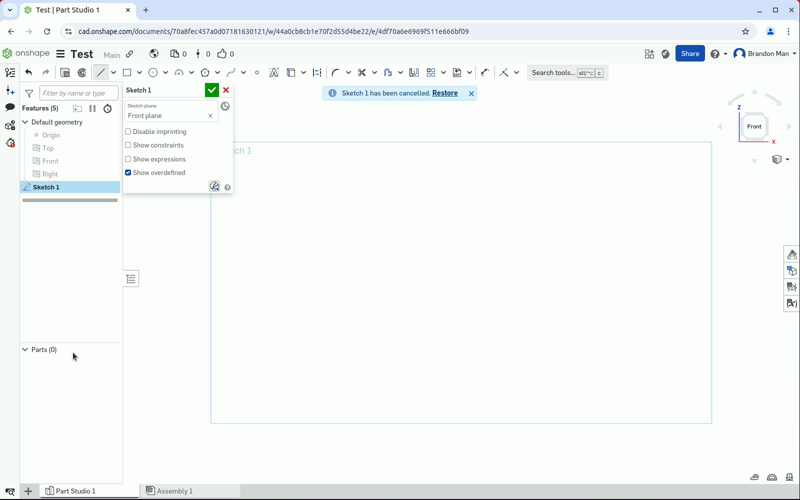
key_down(shift)
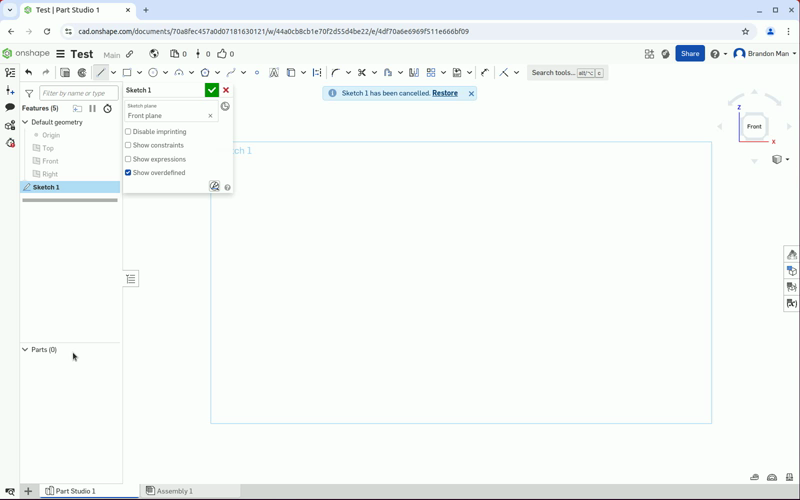
mouse_move(380, 388)
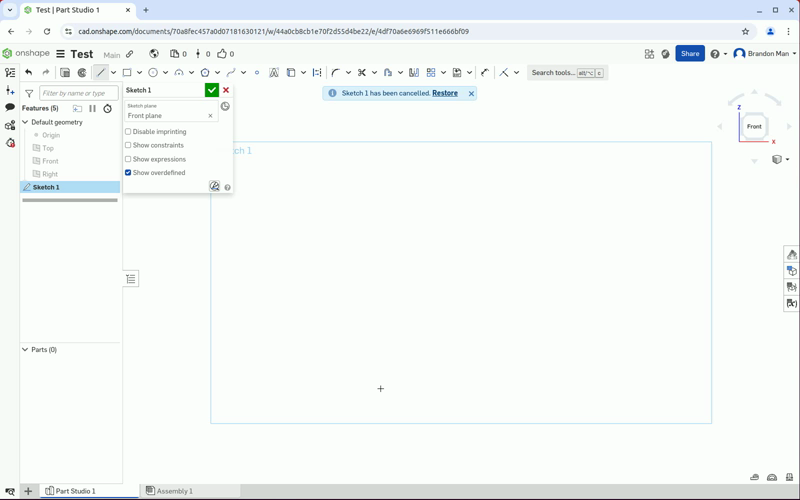
click(380, 388)
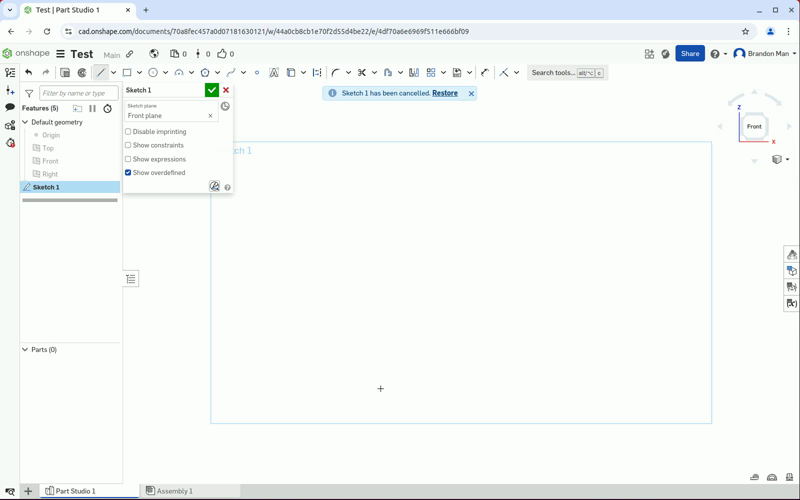
key_up(shift)
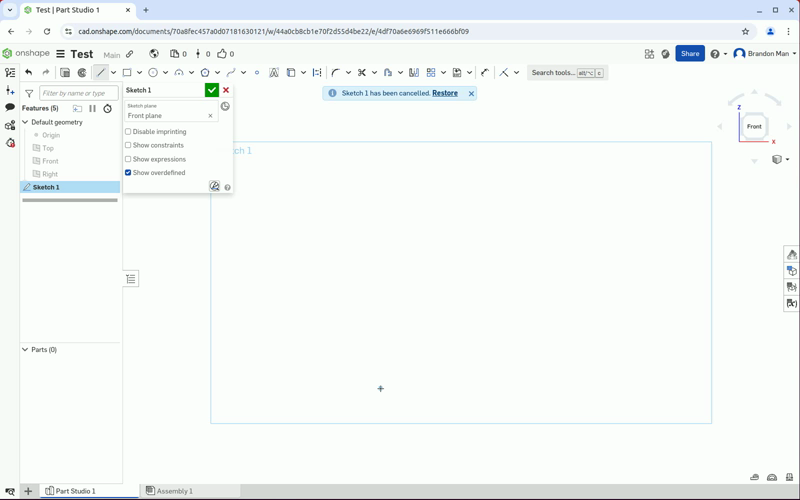
key_down(shift)
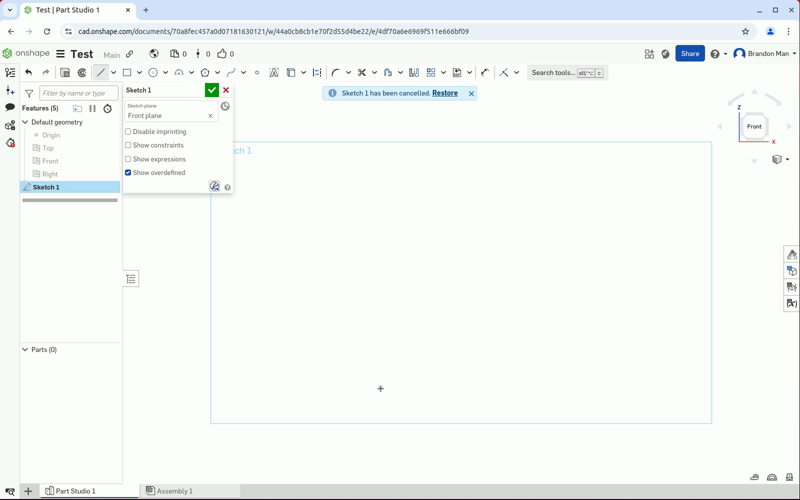
mouse_move(554, 388)
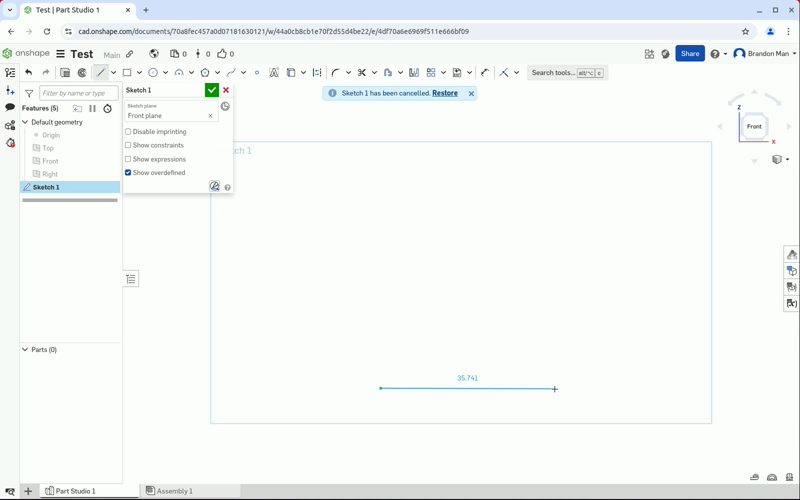
click(554, 388)
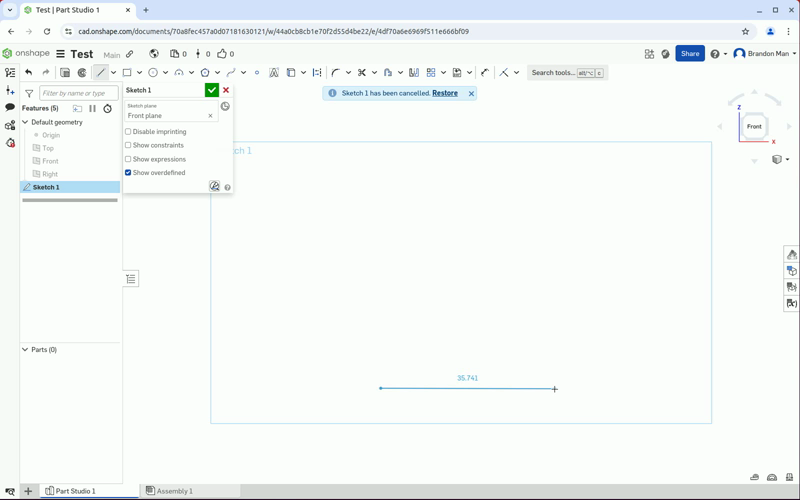
key_up(shift)
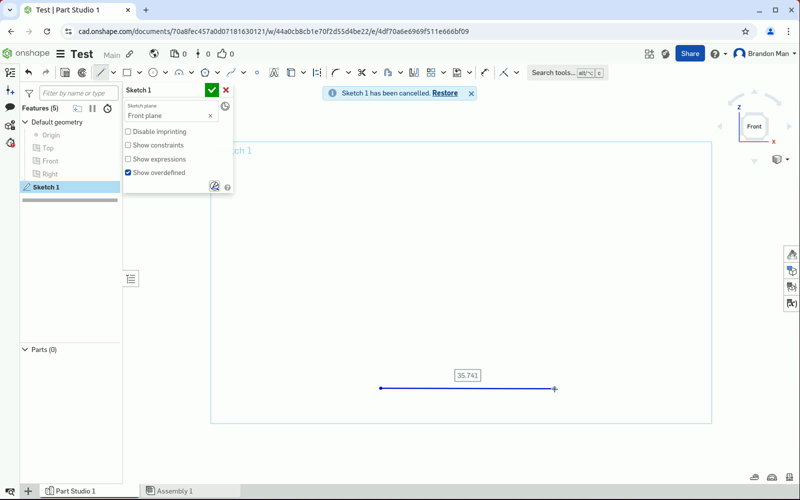
key_down(shift)
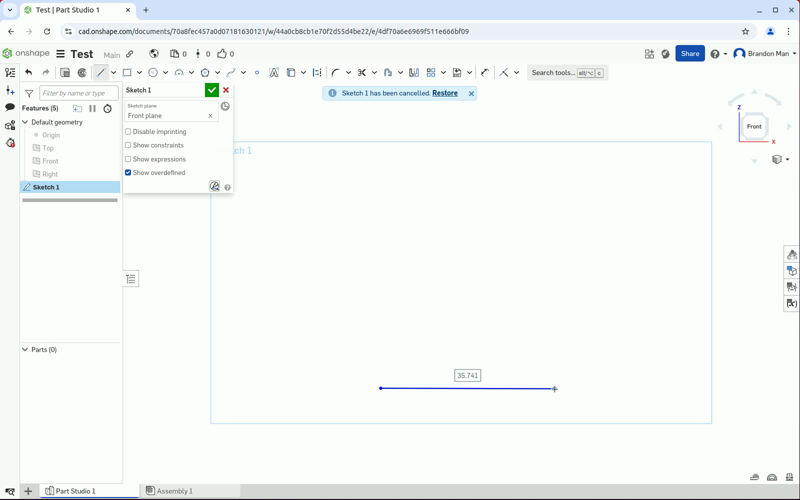
mouse_move(554, 214)
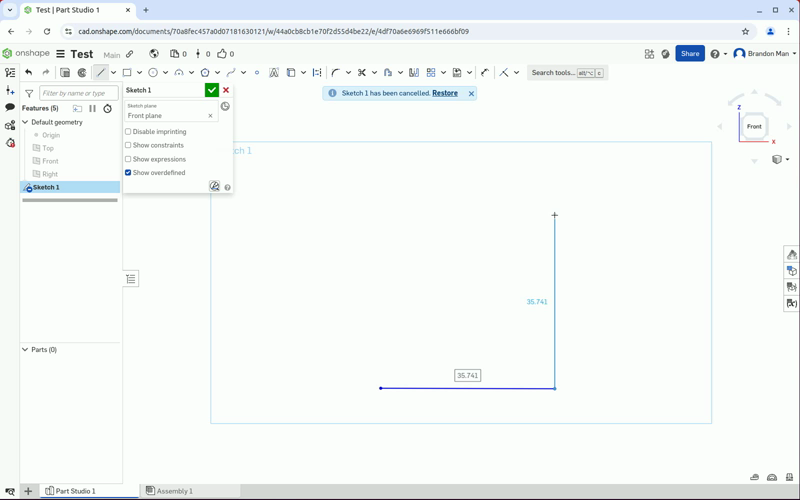
click(554, 214)
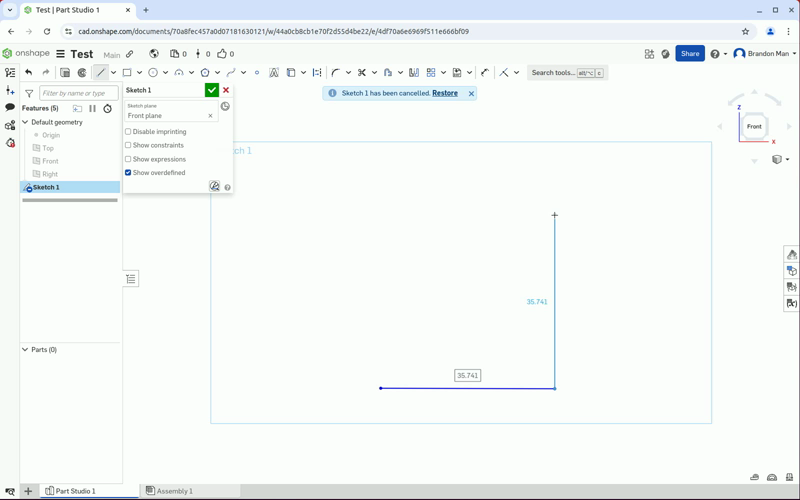
key_up(shift)
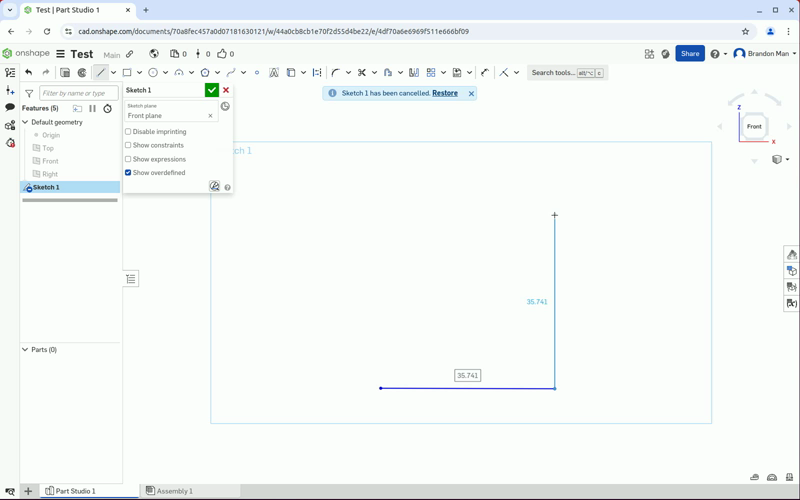
key(esc)
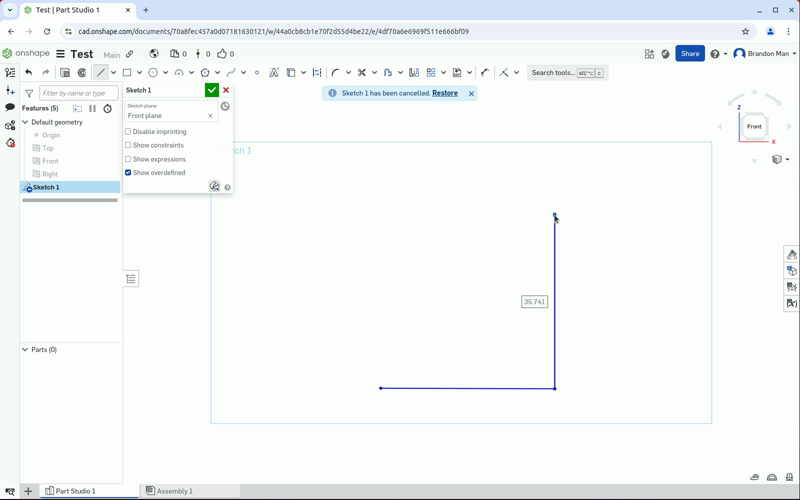
key(a)
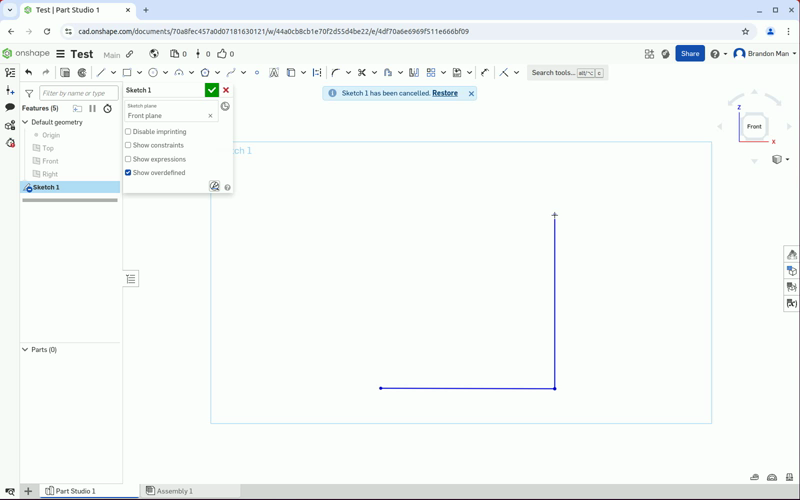
mouse_move(554, 214)
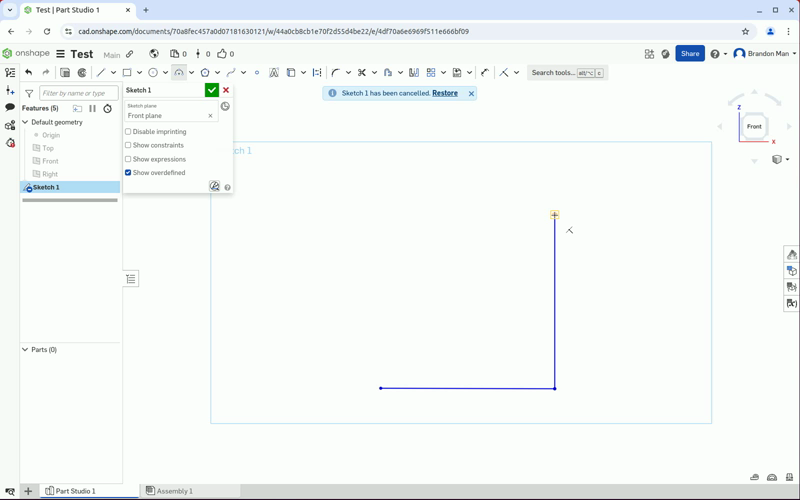
click(554, 214)
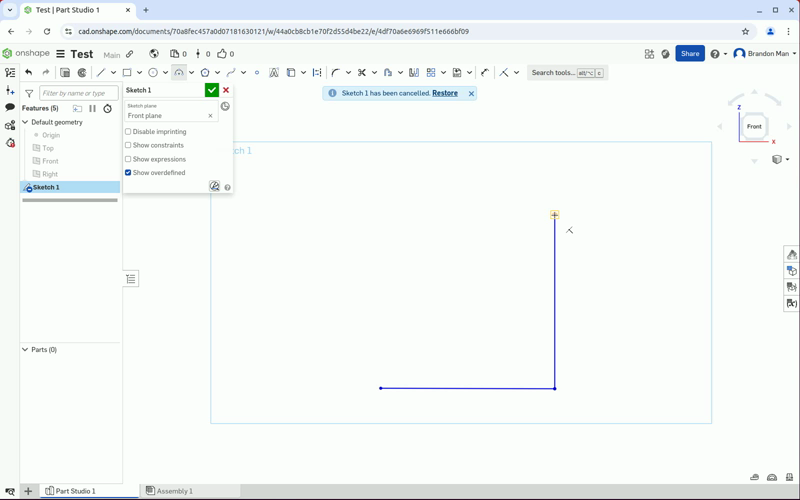
key_down(shift)
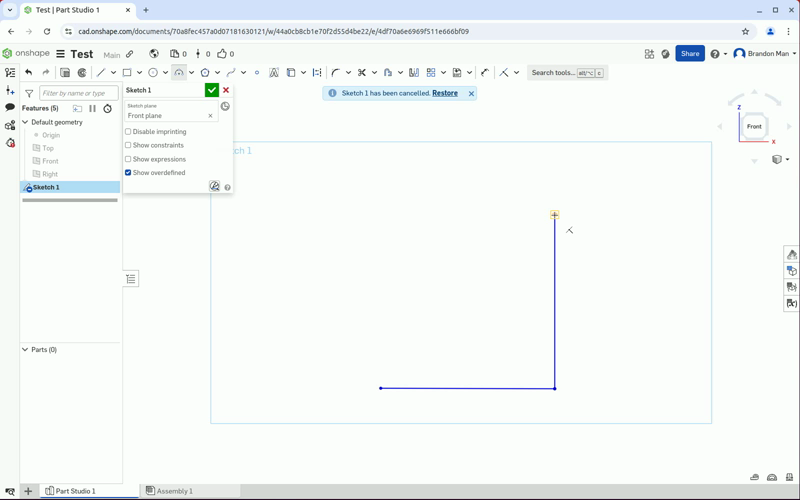
mouse_move(511, 171)
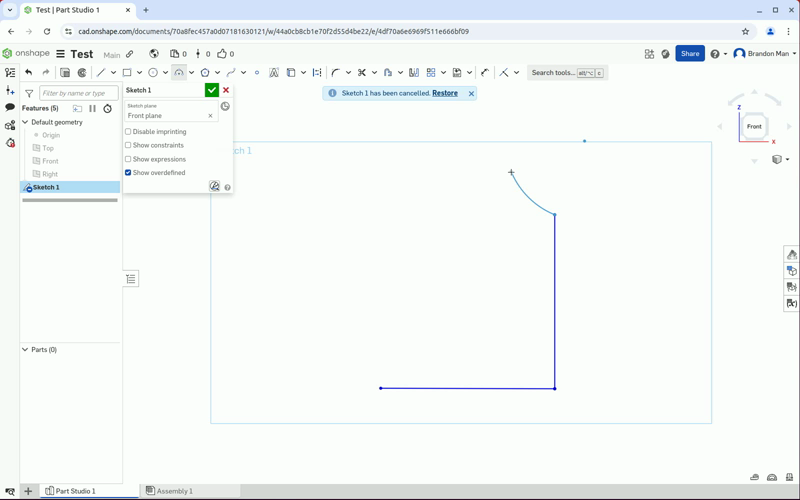
click(511, 171)
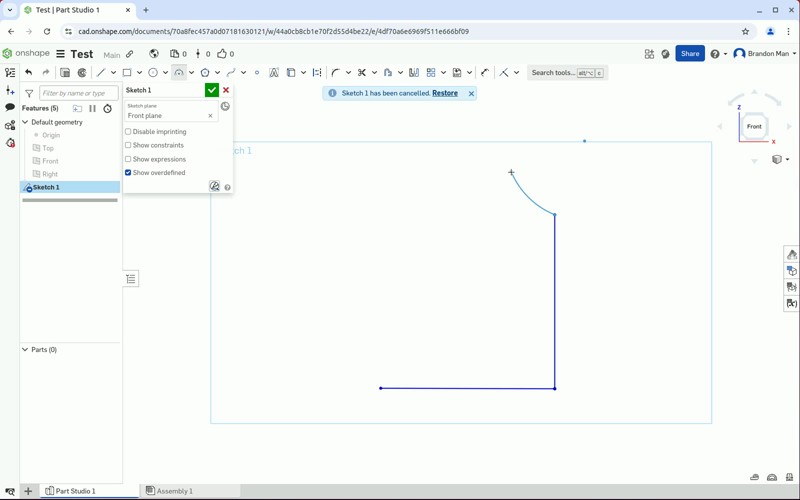
mouse_move(541, 184)
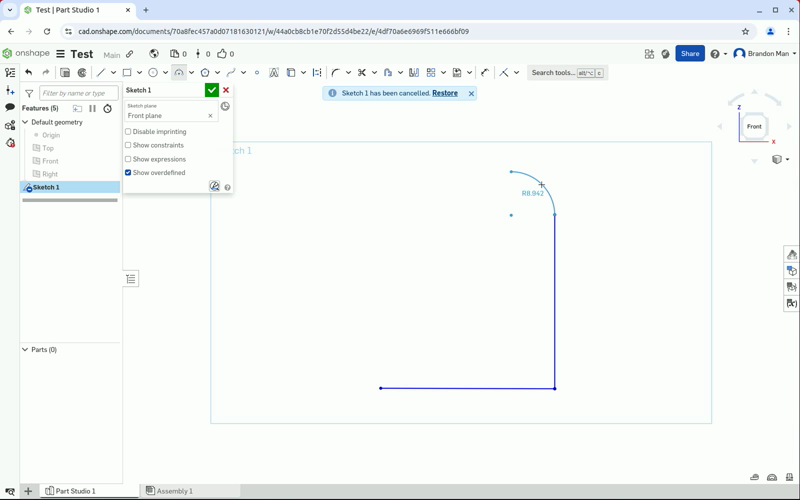
click(541, 184)
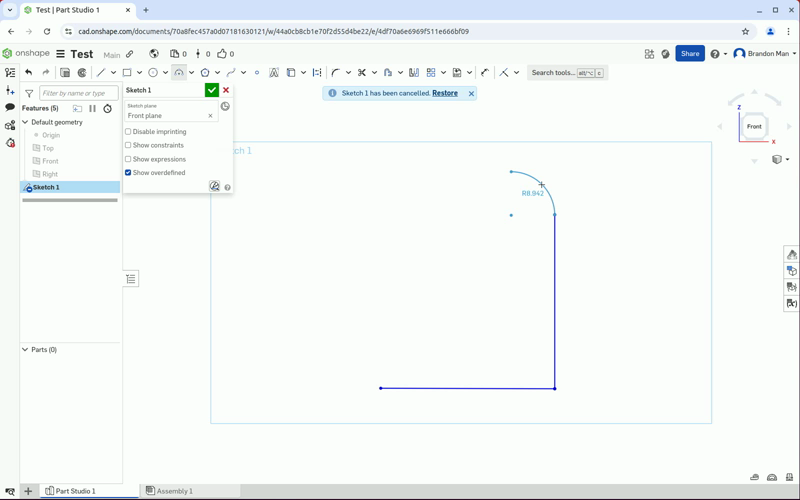
key_up(shift)
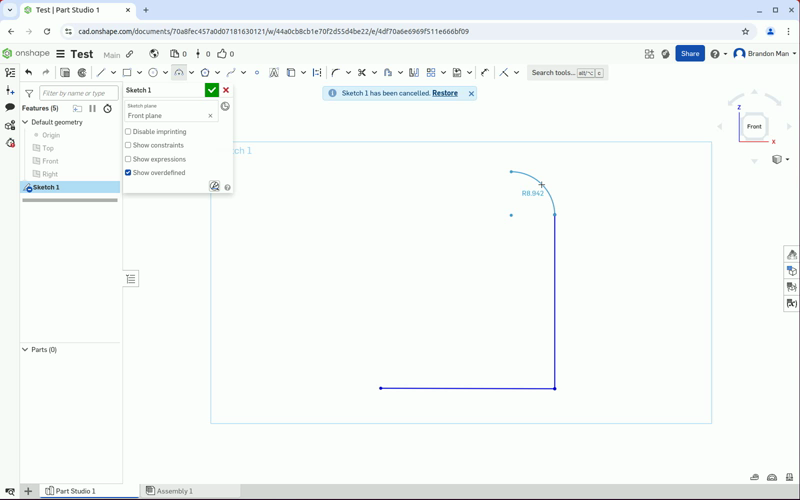
key(esc)
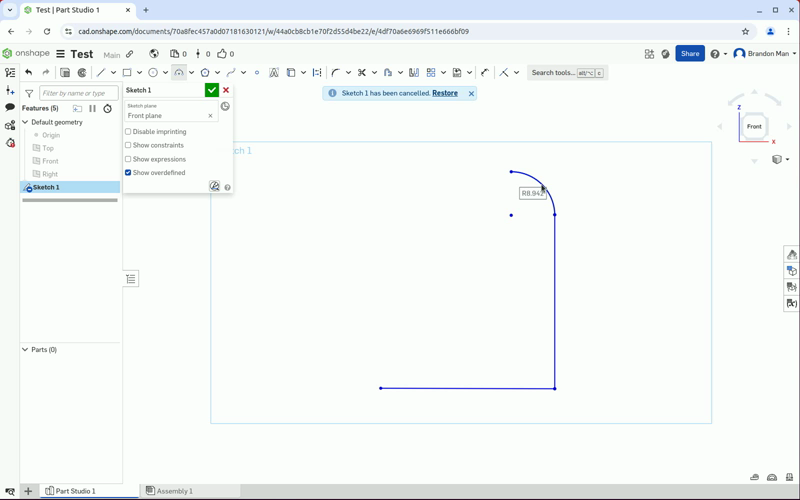
key(l)
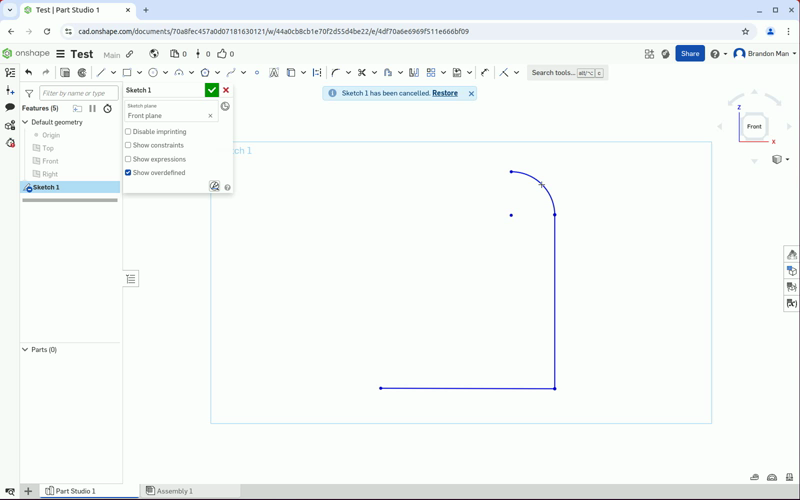
mouse_move(511, 171)
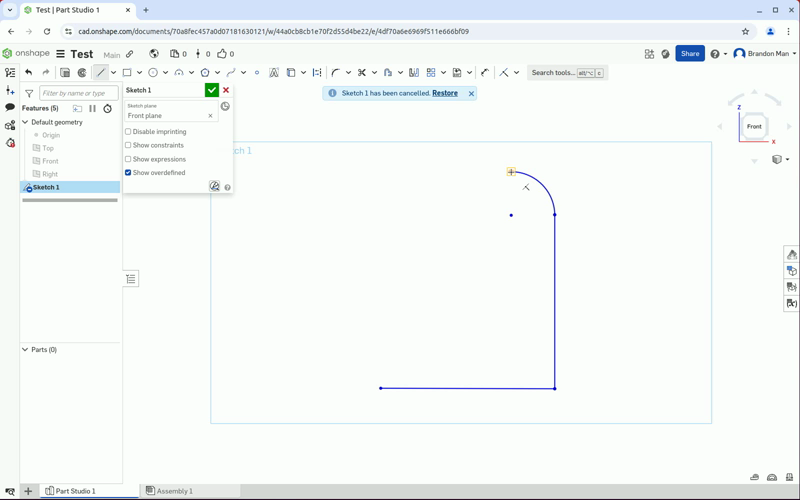
click(511, 171)
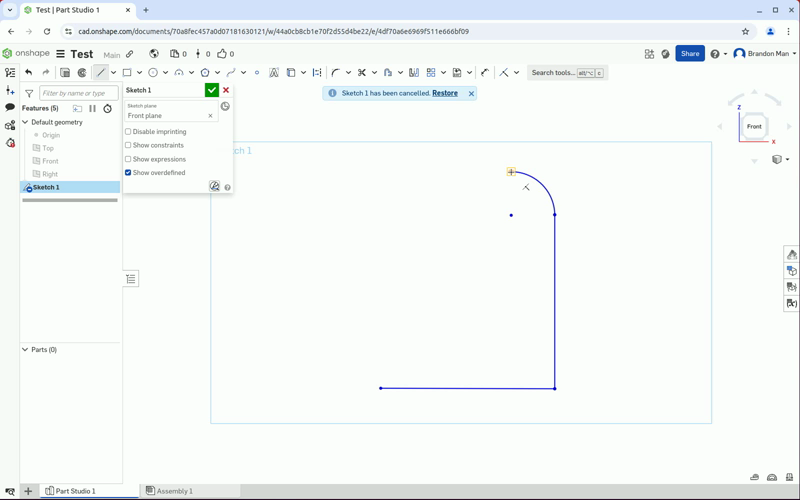
key_down(shift)
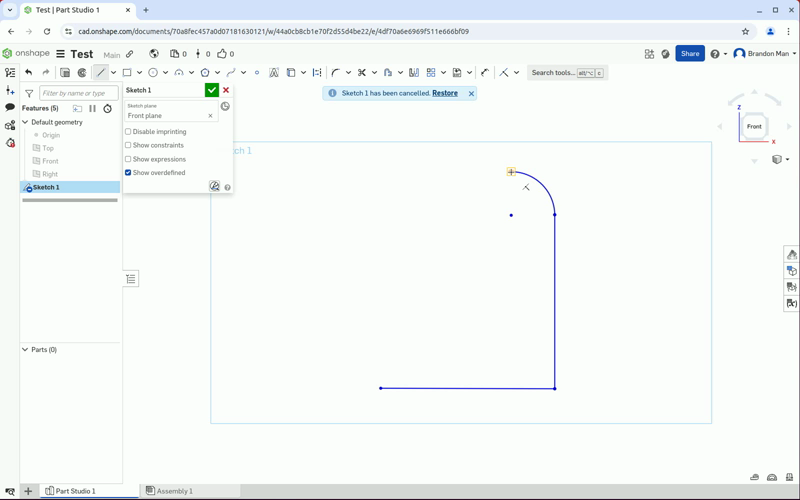
mouse_move(424, 171)
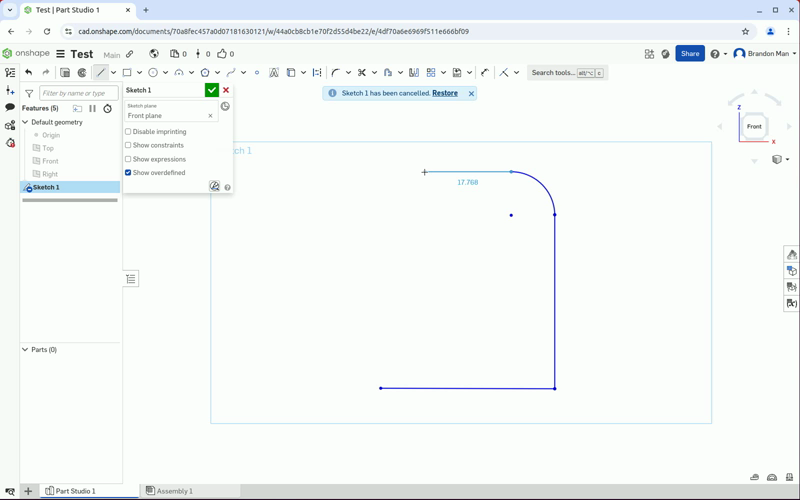
click(424, 171)
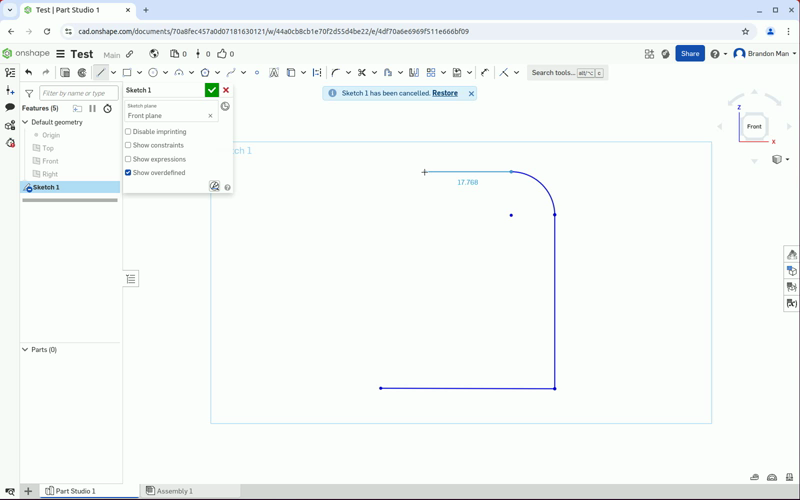
key_up(shift)
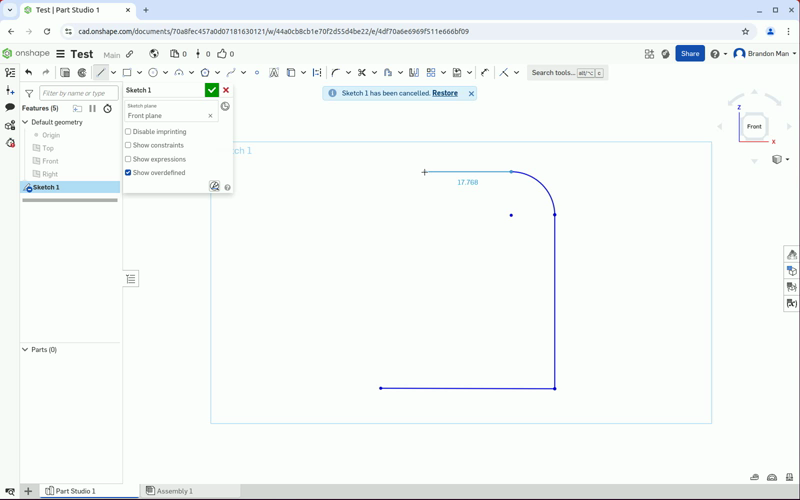
key(esc)
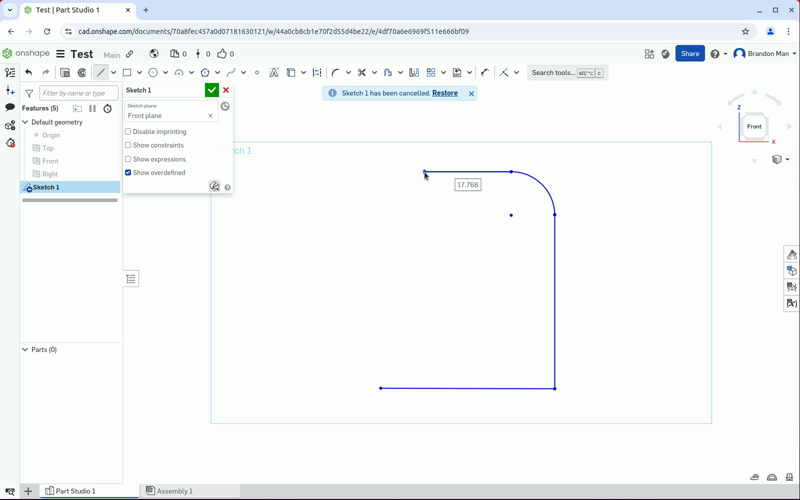
key(a)
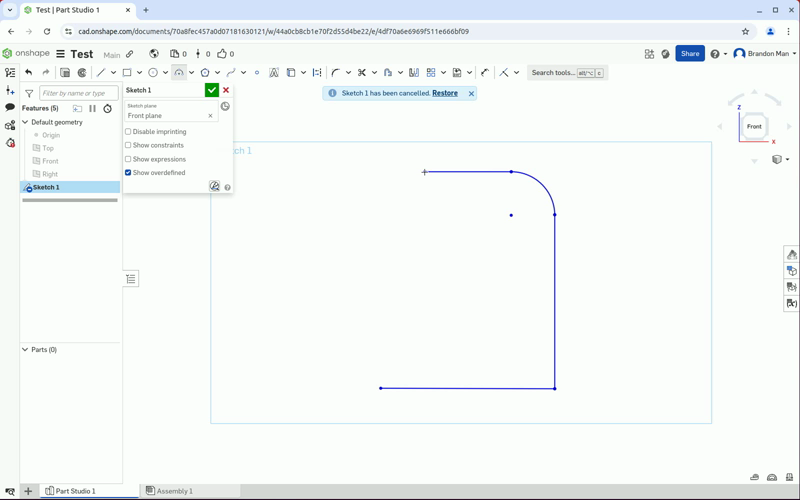
mouse_move(424, 171)
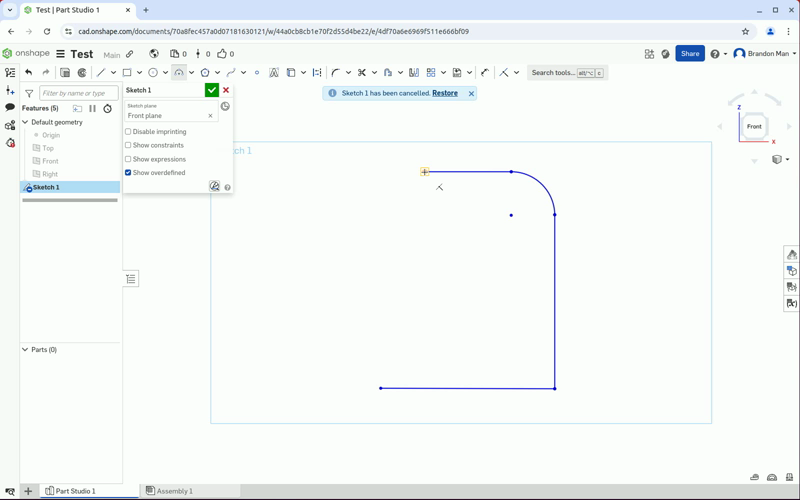
click(424, 171)
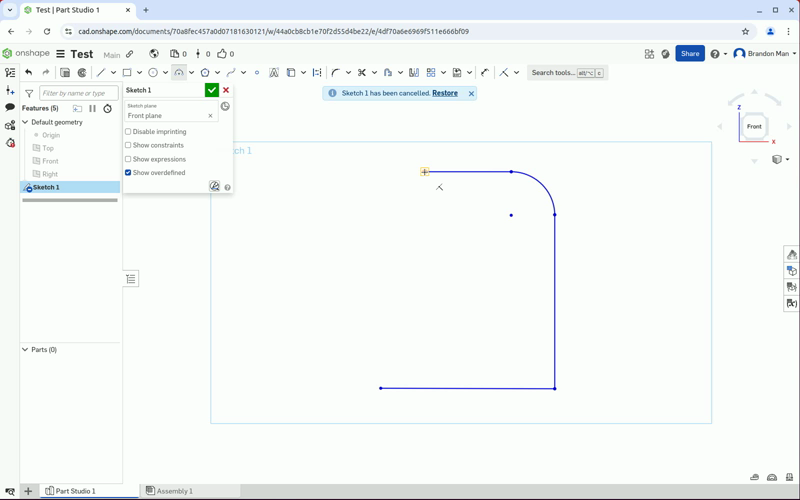
key_down(shift)
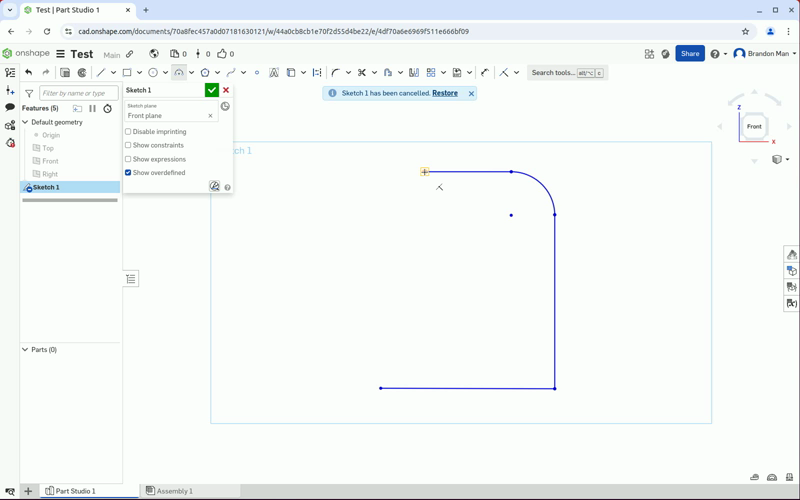
mouse_move(380, 214)
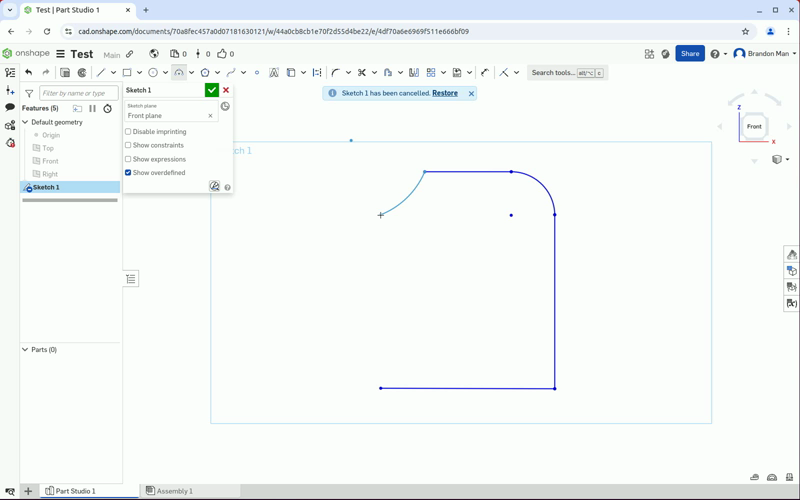
click(380, 214)
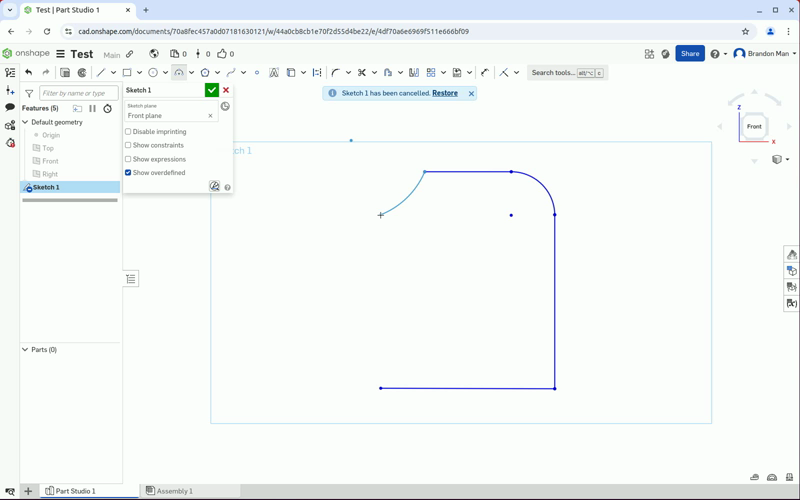
mouse_move(393, 184)
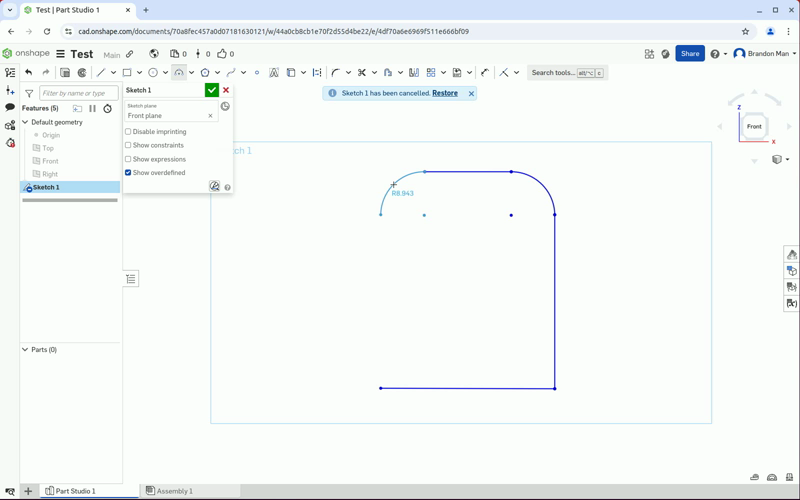
click(393, 184)
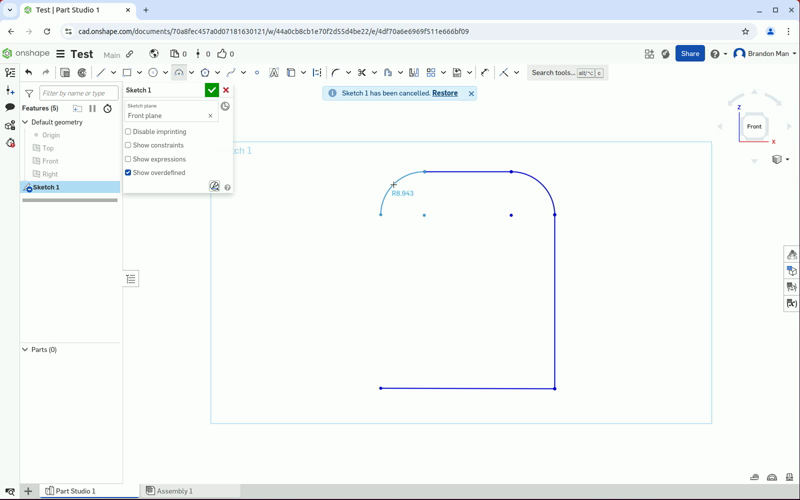
key_up(shift)
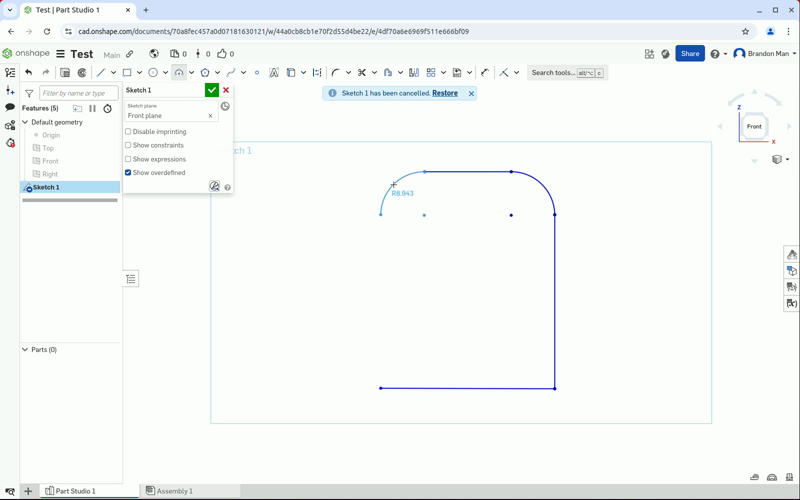
key(esc)
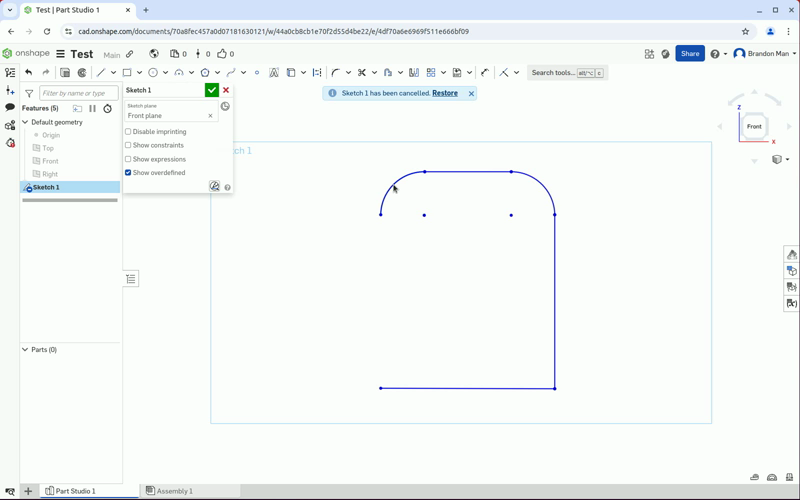
key(l)
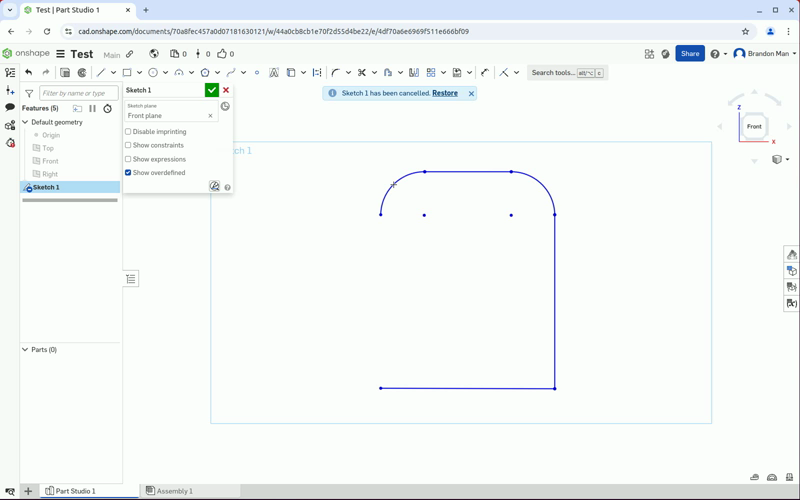
mouse_move(380, 214)
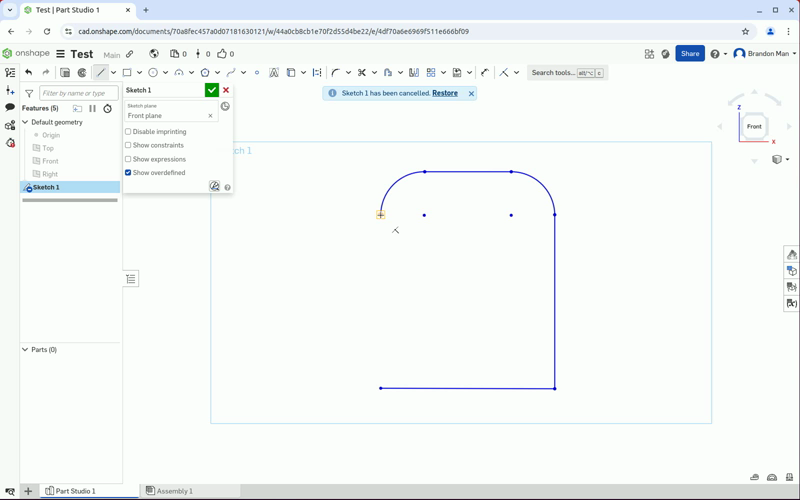
click(380, 214)
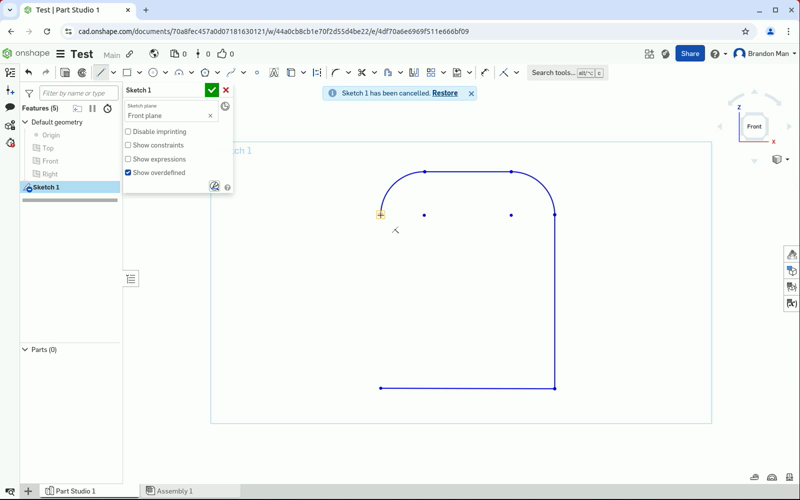
key_down(shift)
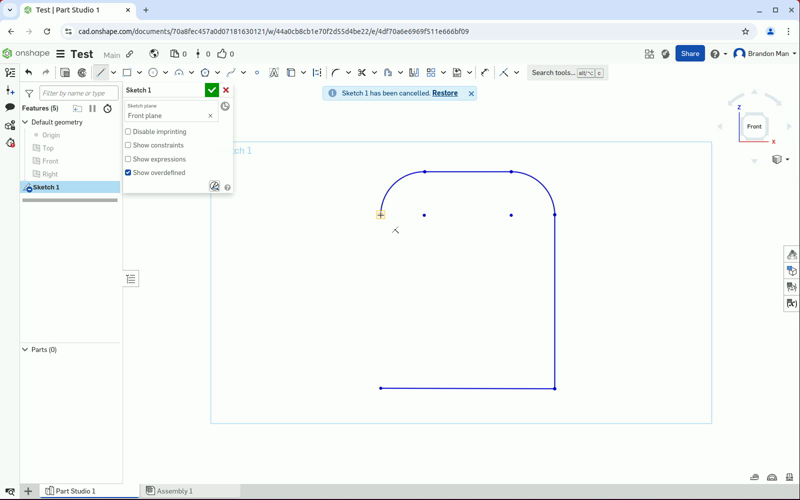
mouse_move(380, 388)
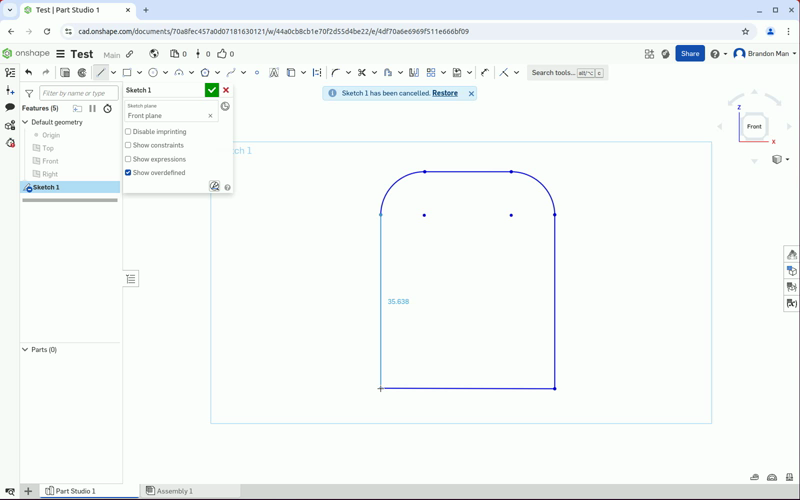
key_up(shift)
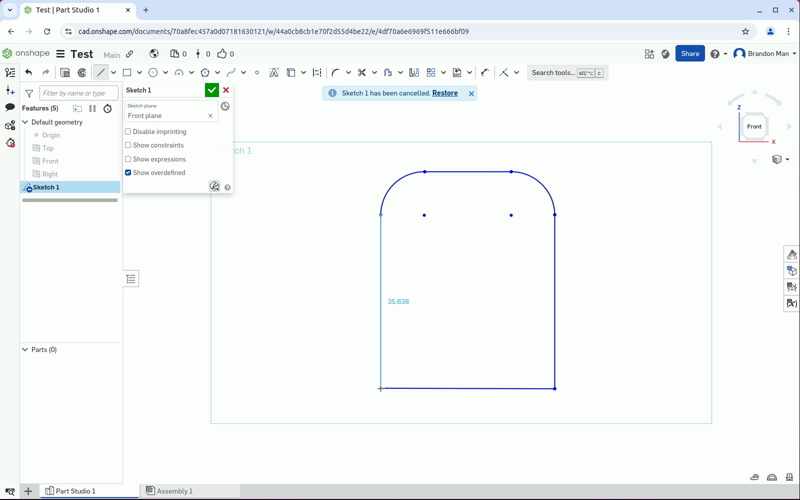
click(380, 388)
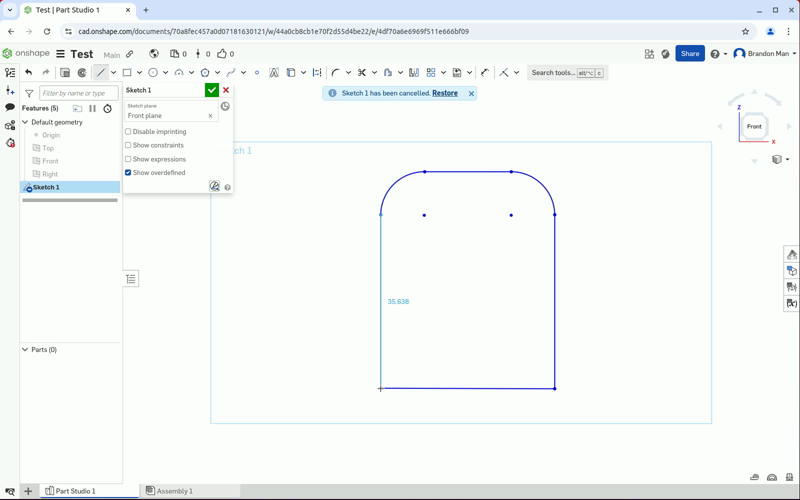
key(esc)
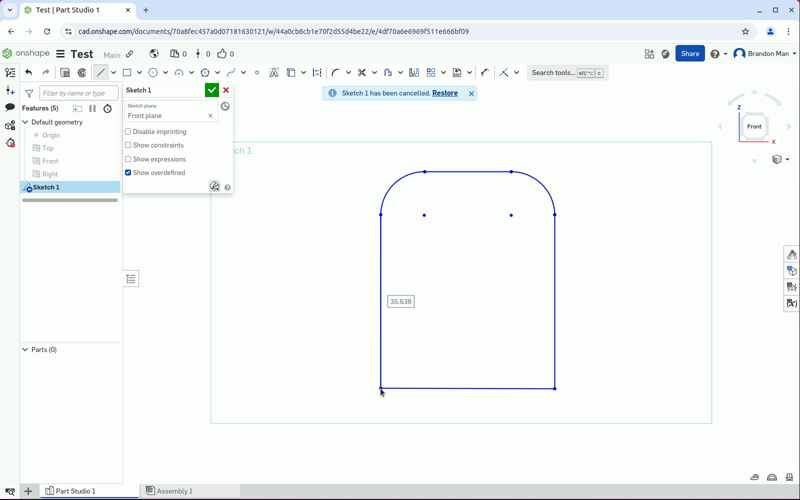
key(l)
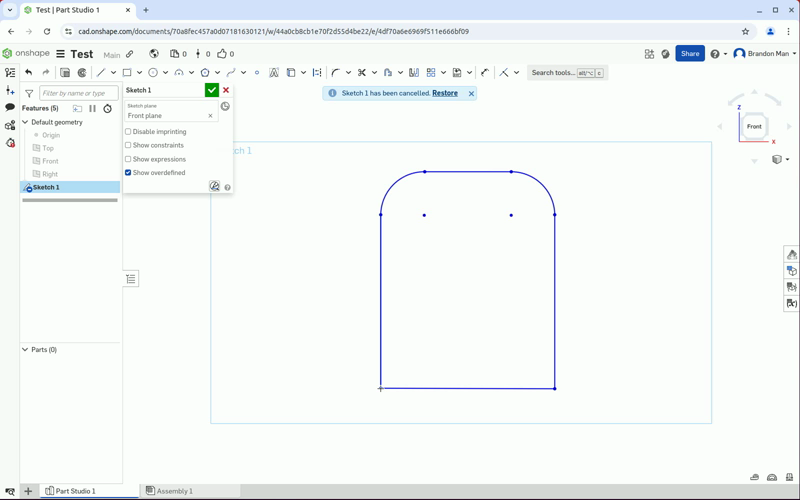
key_down(shift)
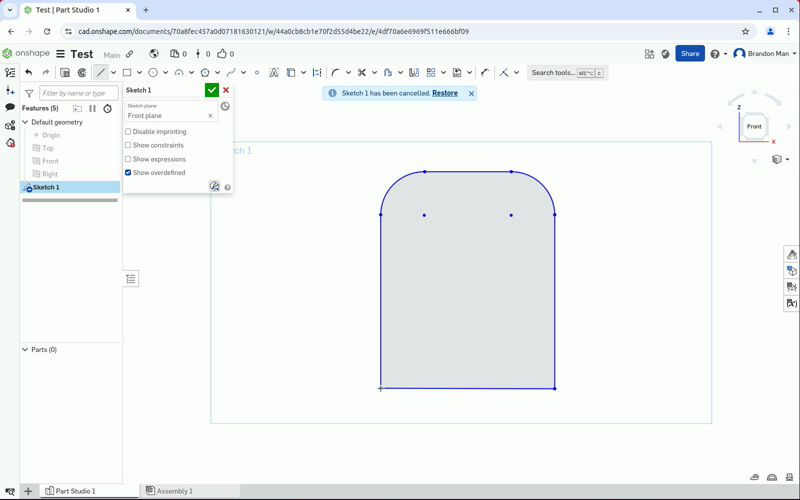
mouse_move(424, 258)
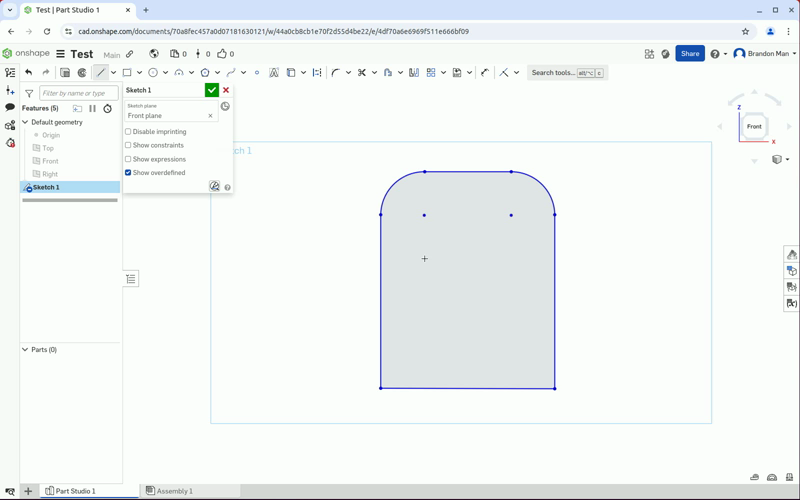
click(424, 258)
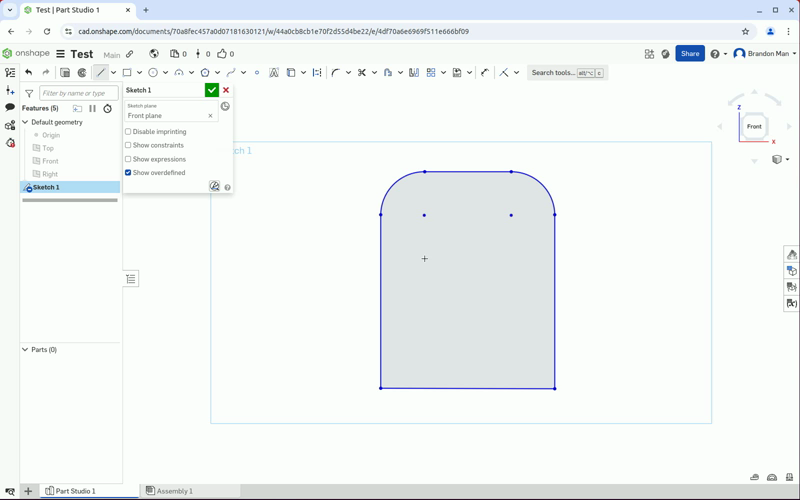
key_up(shift)
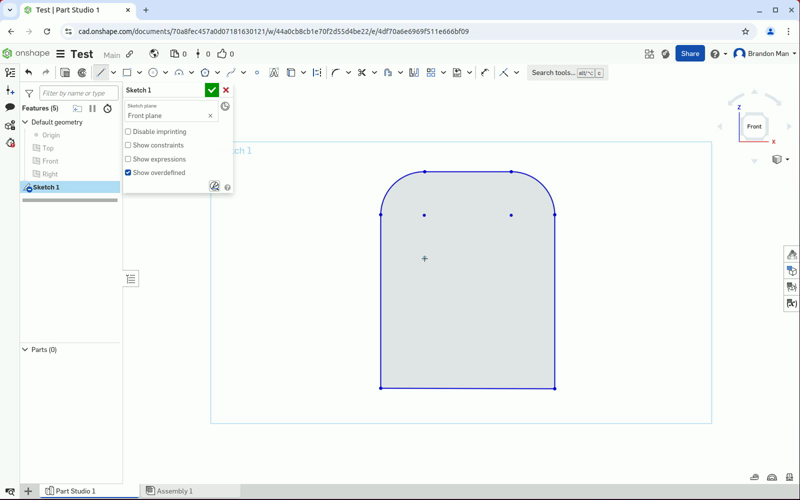
key_down(shift)
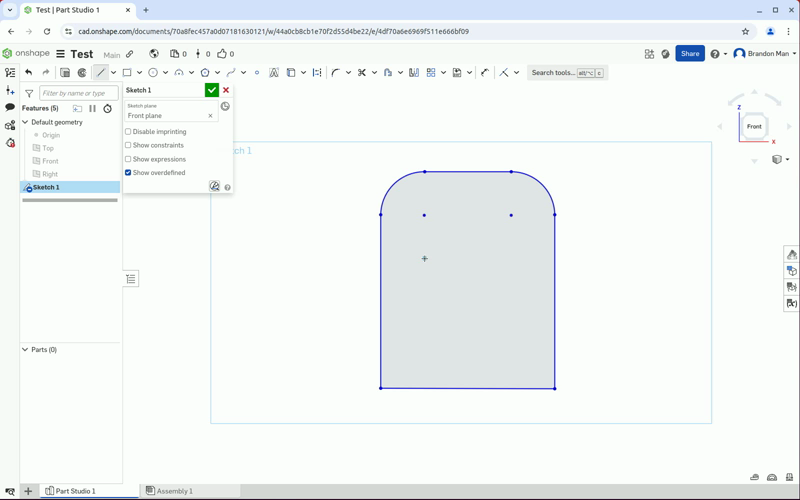
mouse_move(511, 258)
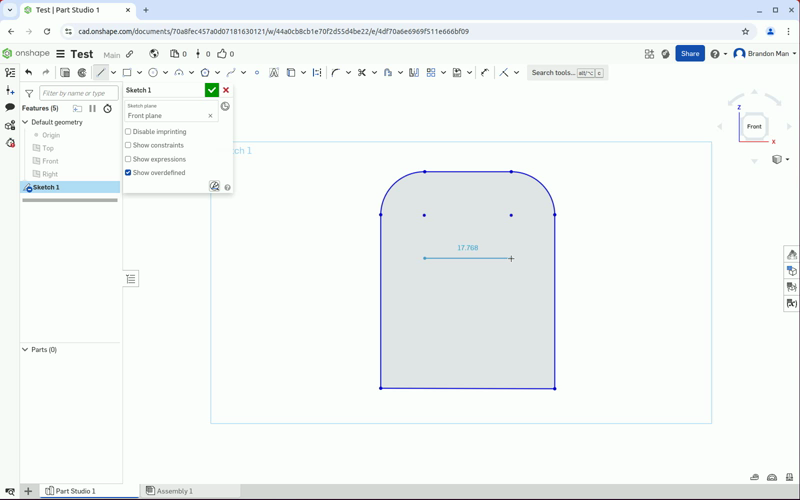
click(511, 258)
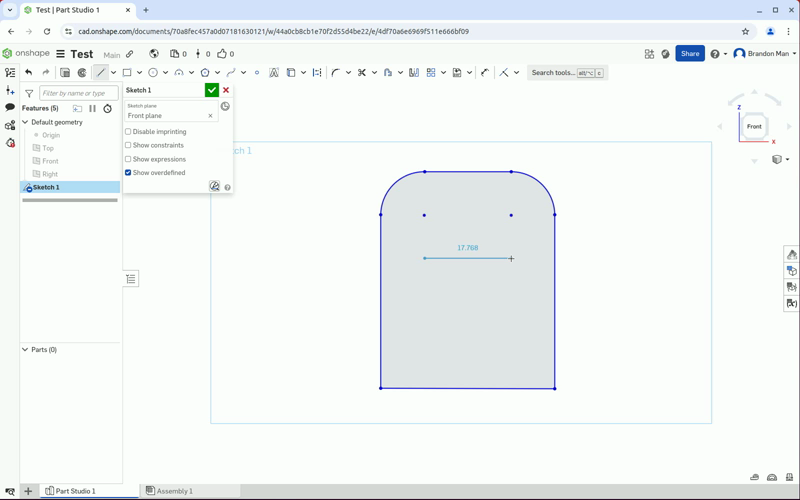
key_up(shift)
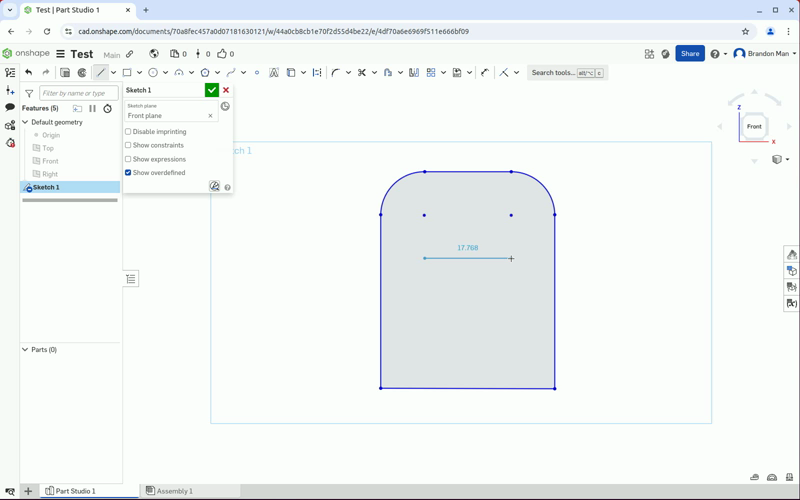
key_down(shift)
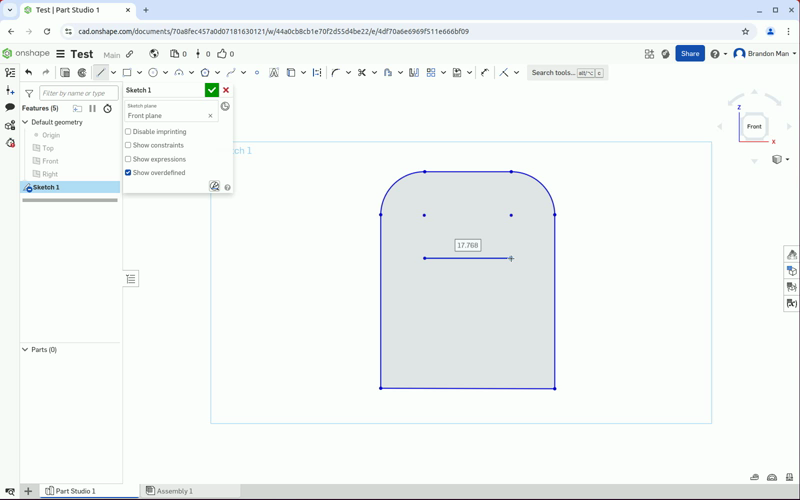
mouse_move(541, 258)
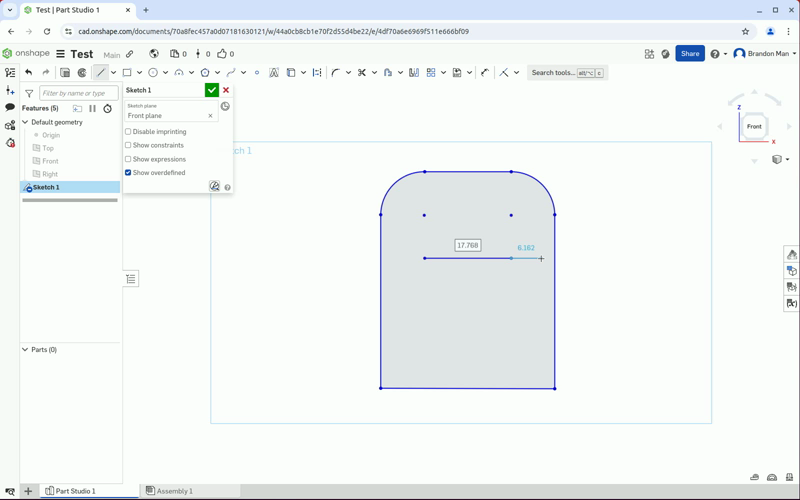
mouse_move(511, 214)
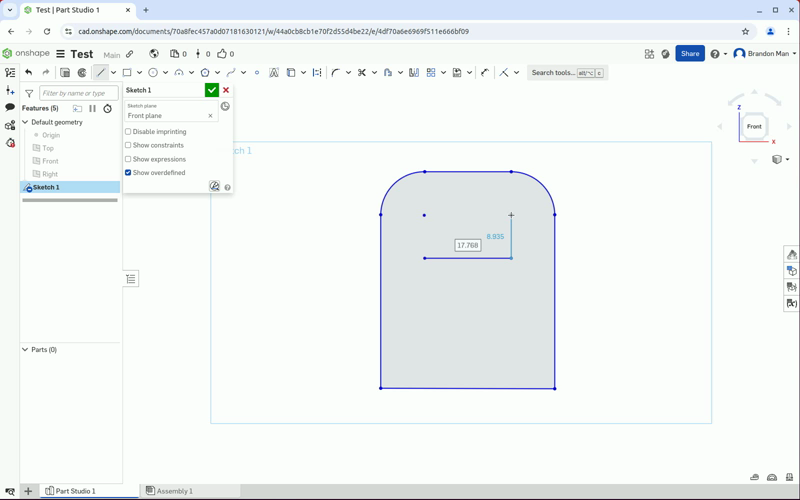
click(511, 214)
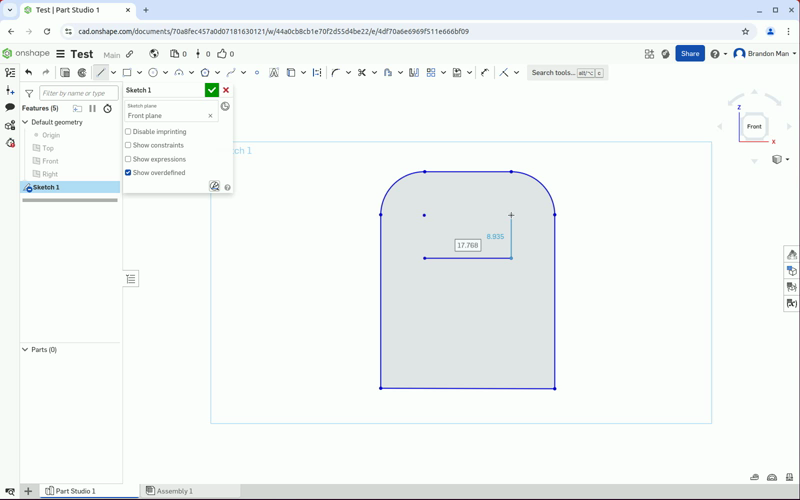
key_up(shift)
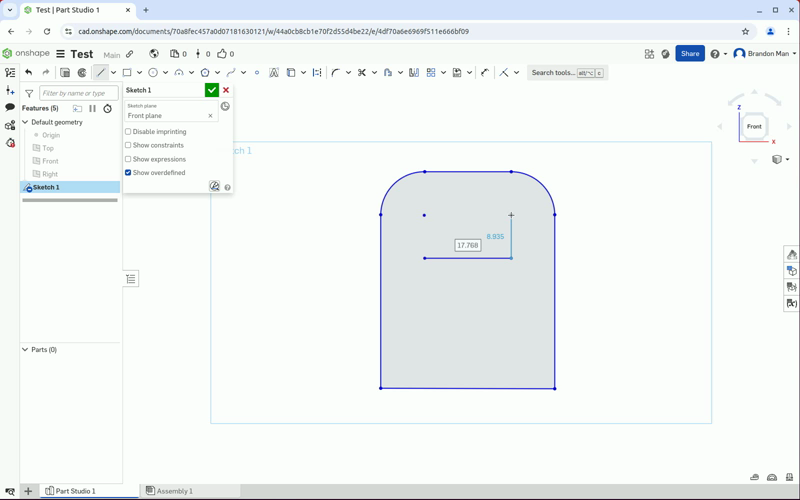
key_down(shift)
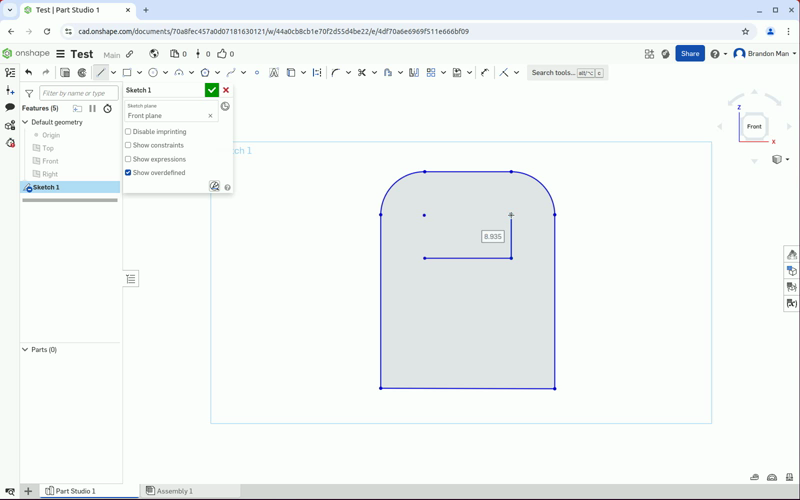
mouse_move(424, 214)
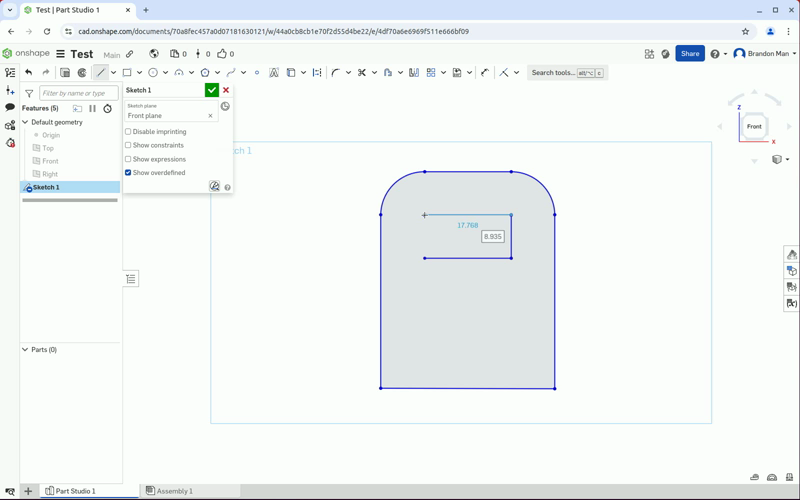
click(424, 214)
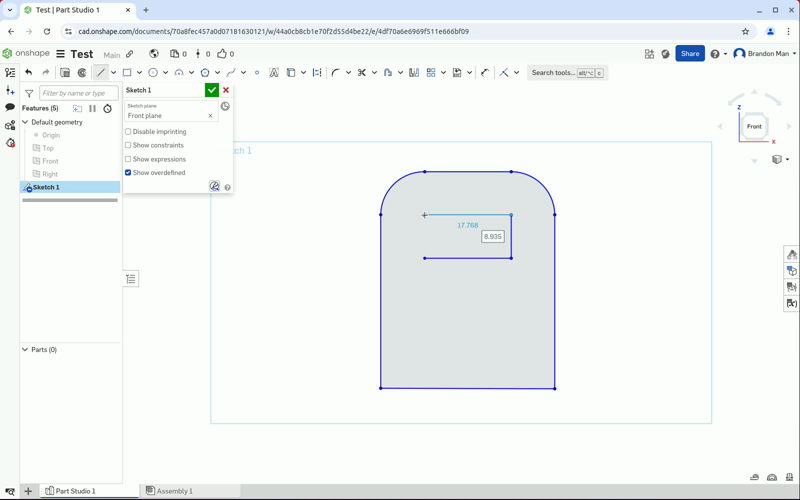
key_up(shift)
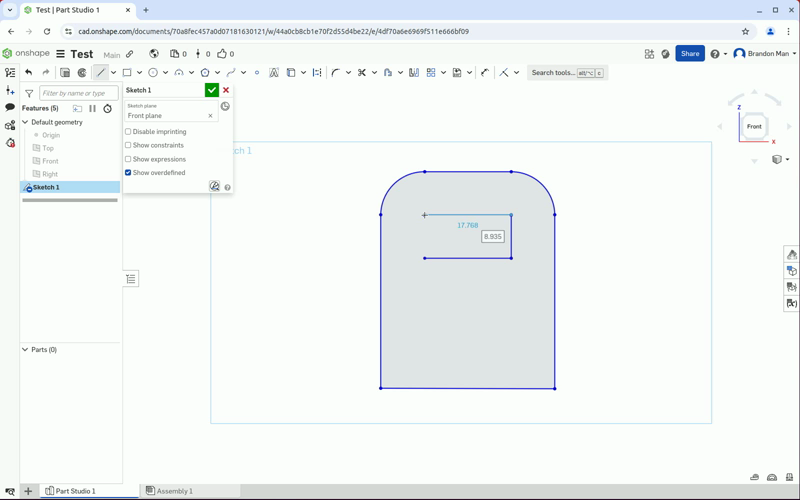
mouse_move(454, 214)
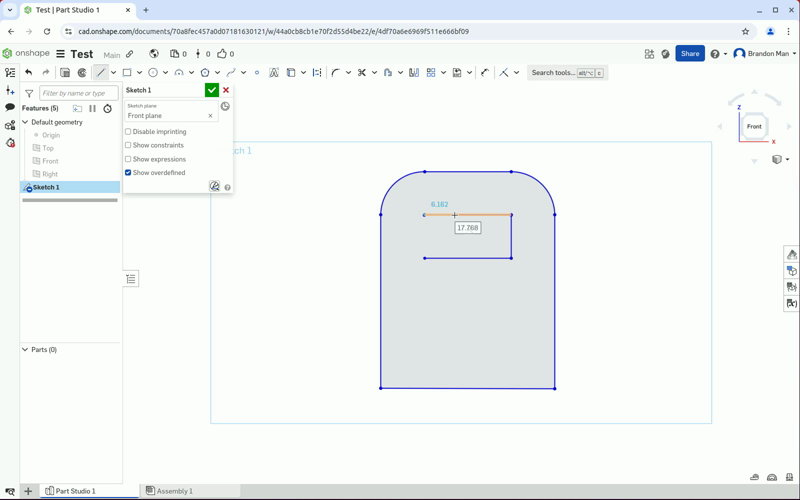
key_down(shift)
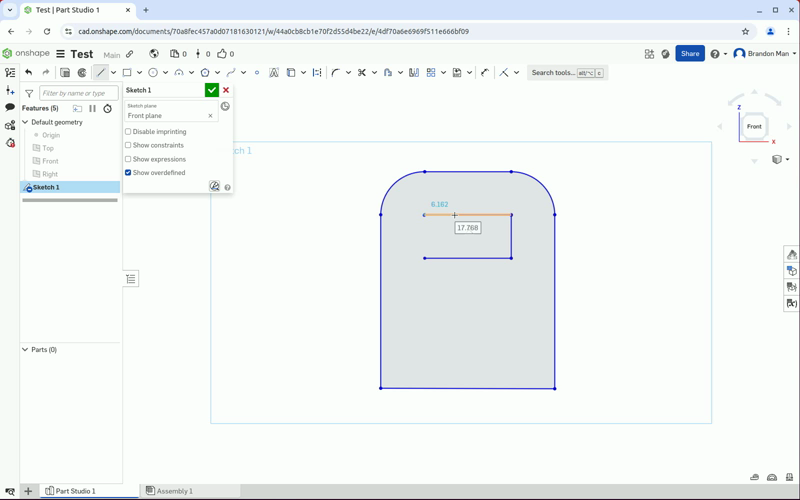
mouse_move(424, 258)
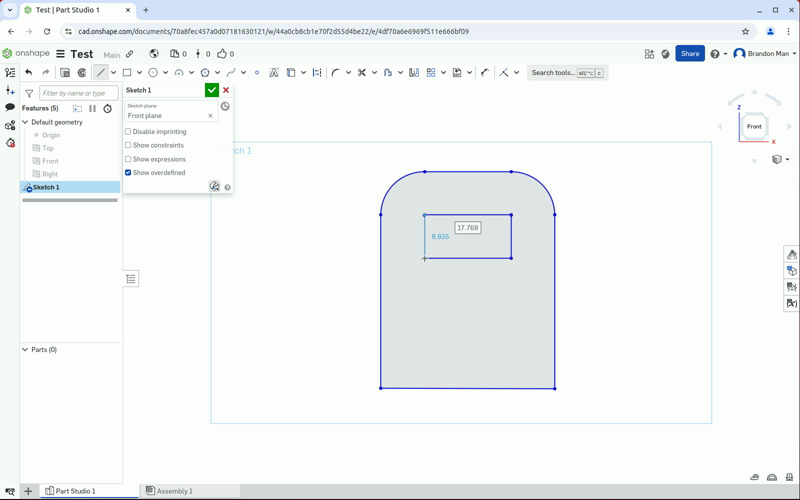
key_up(shift)
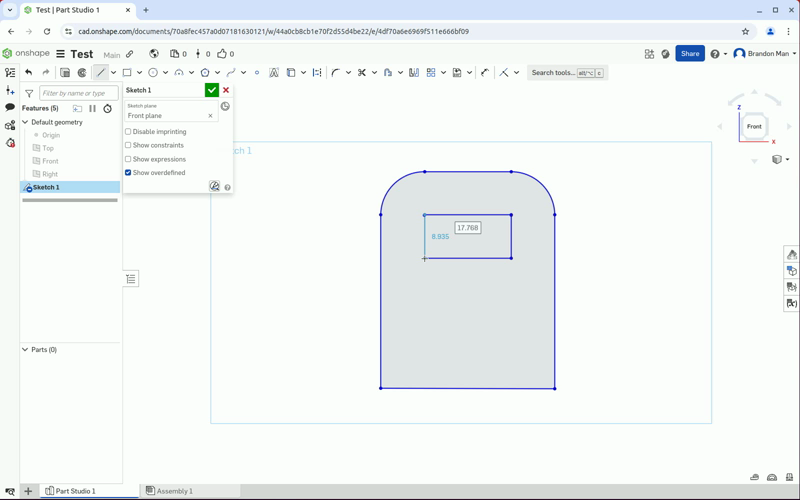
click(424, 258)
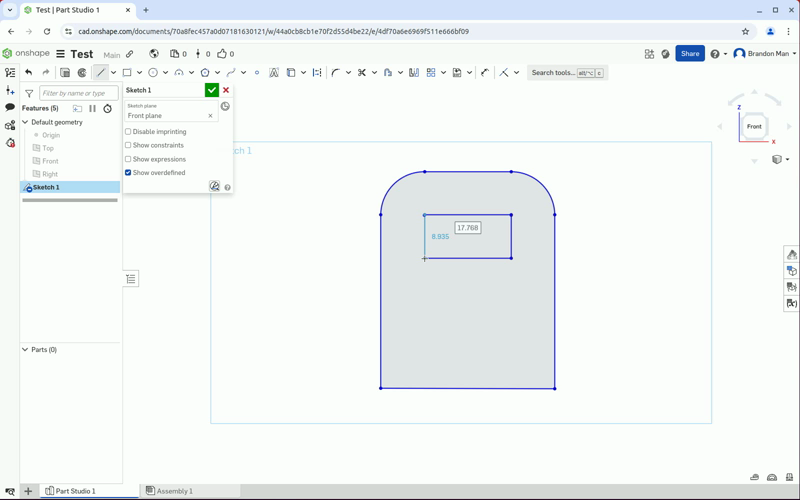
key(esc)
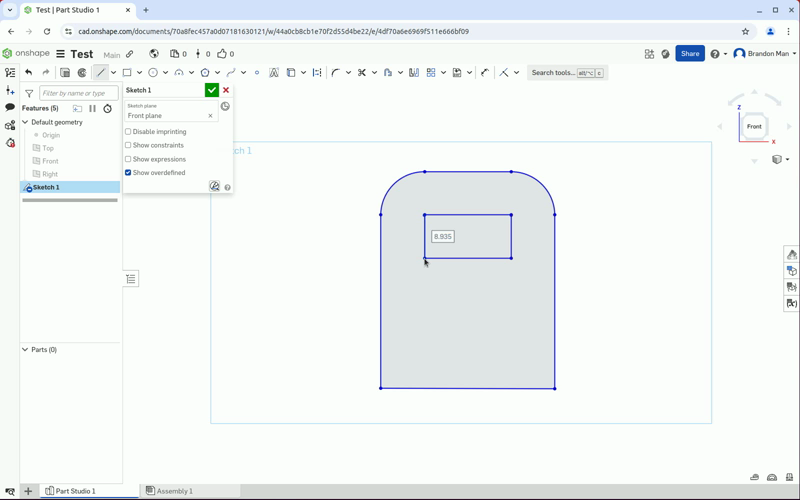
mouse_move(413, 296)
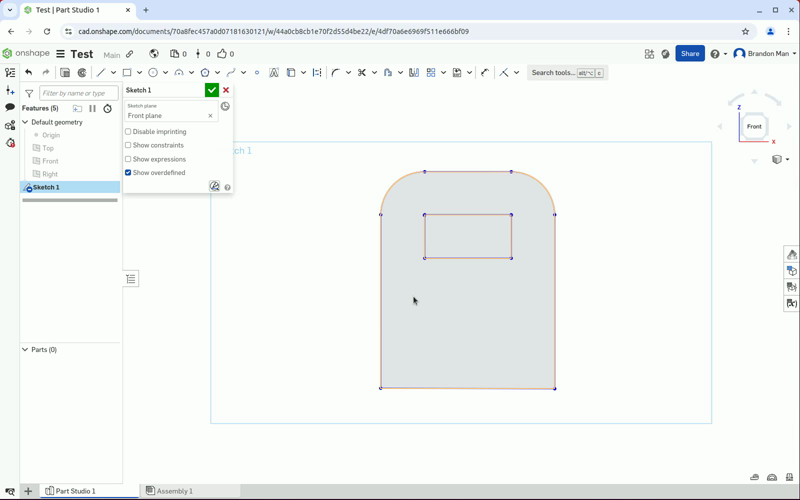
click(413, 296)
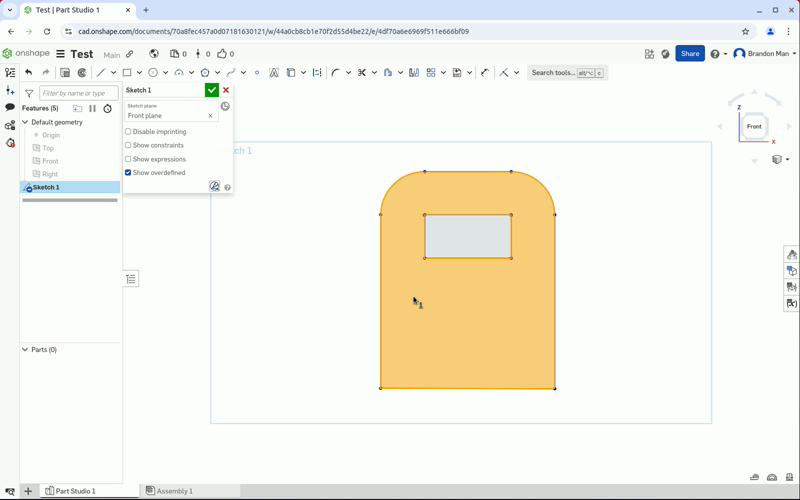
mouse_move(73, 352)
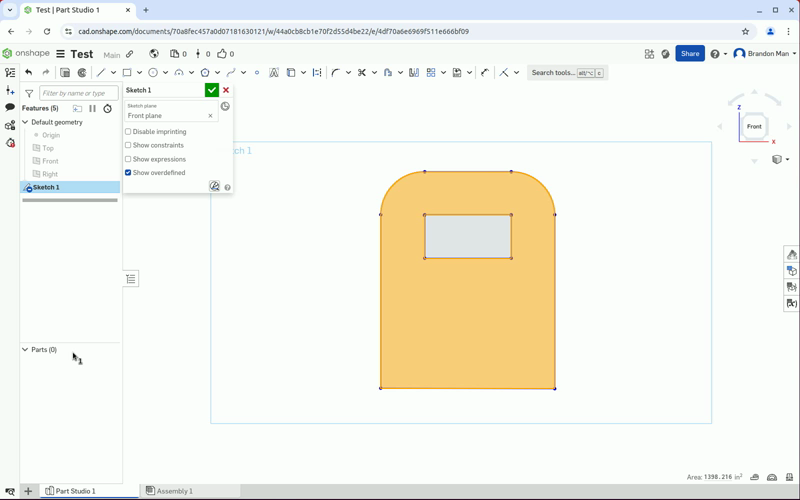
key(shift+y)
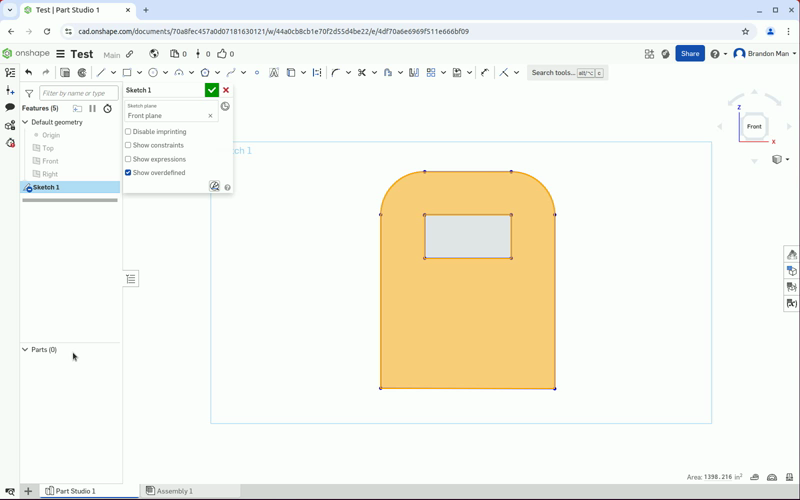
key(shift+e)
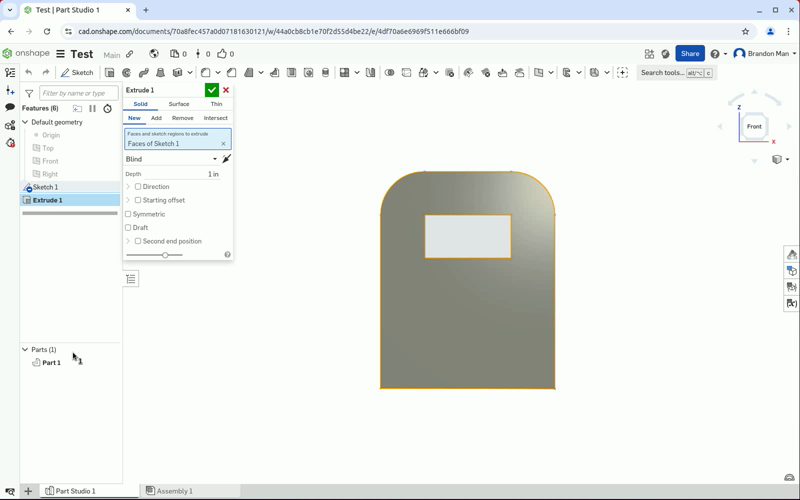
mouse_move(143, 106)
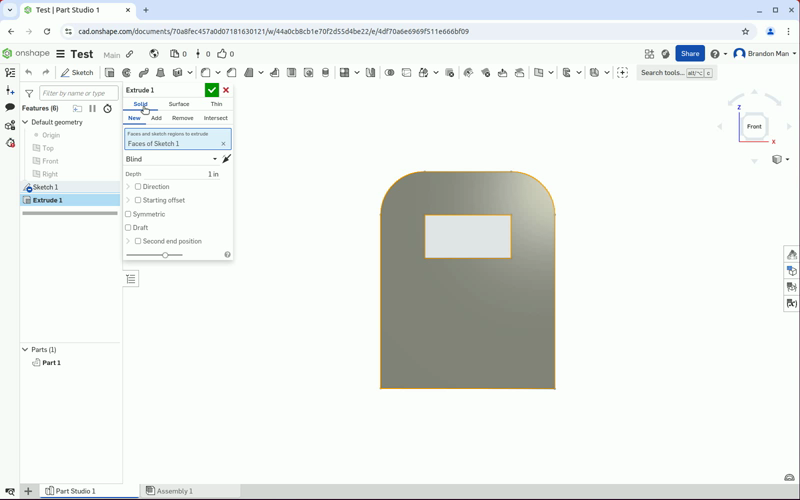
click(143, 106)
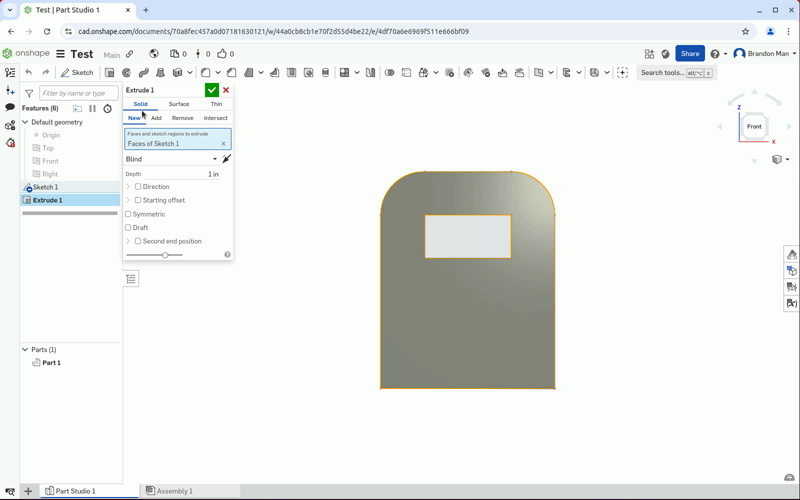
mouse_move(137, 120)
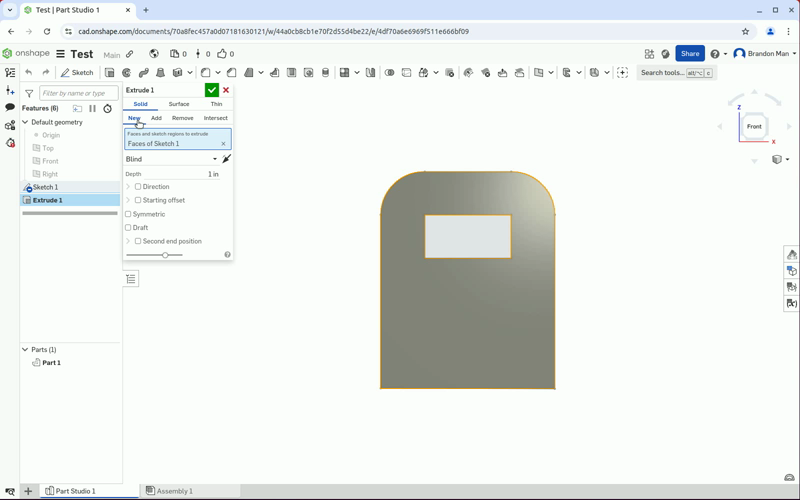
click(137, 120)
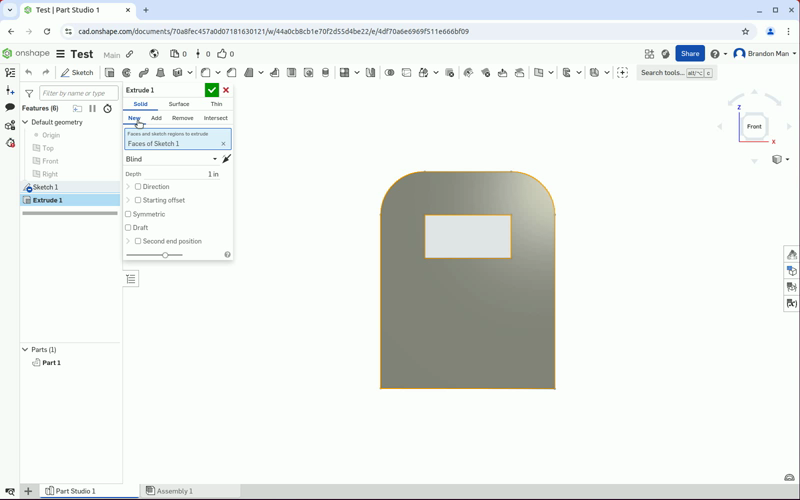
key(tab, 4)
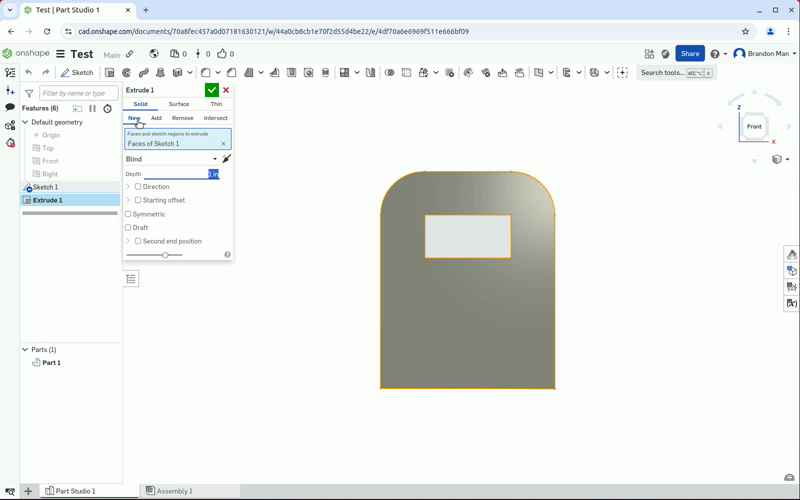
text(8.906)
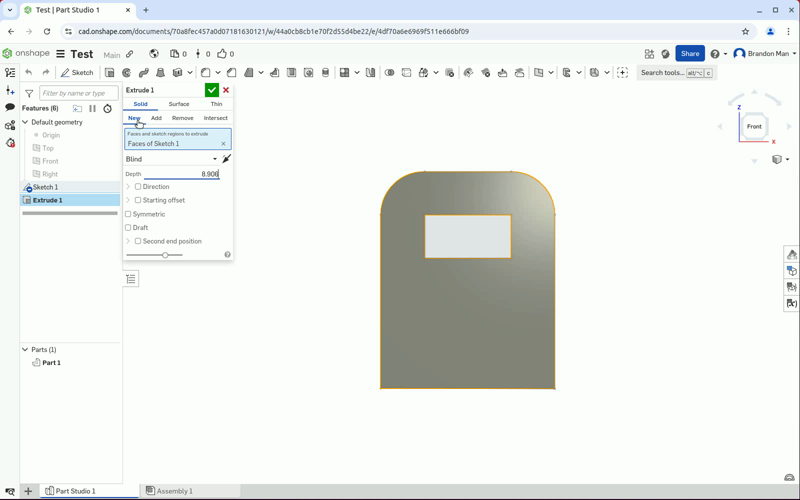
key(enter)
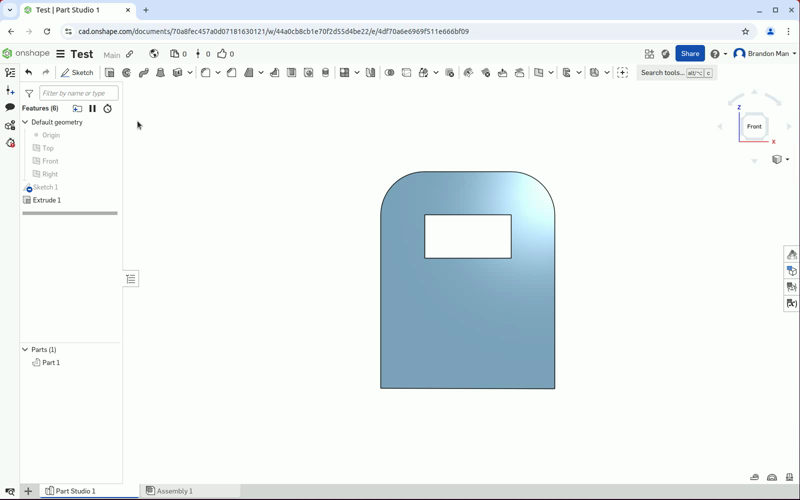
key(shift+h)
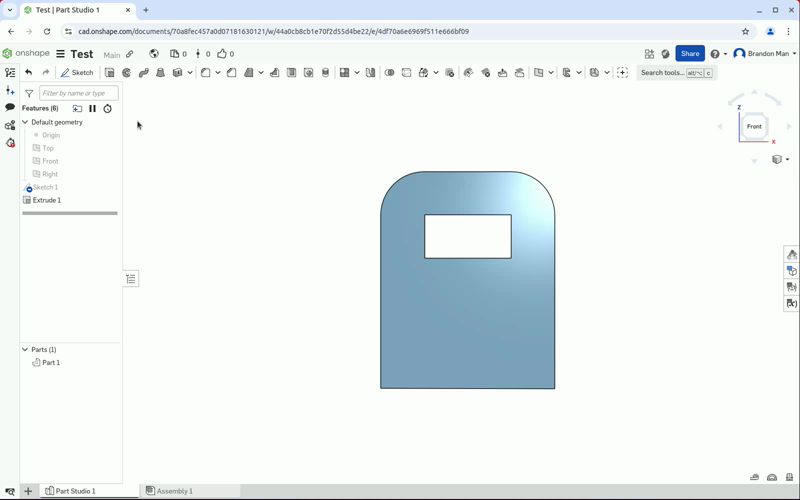
key(shift+h)
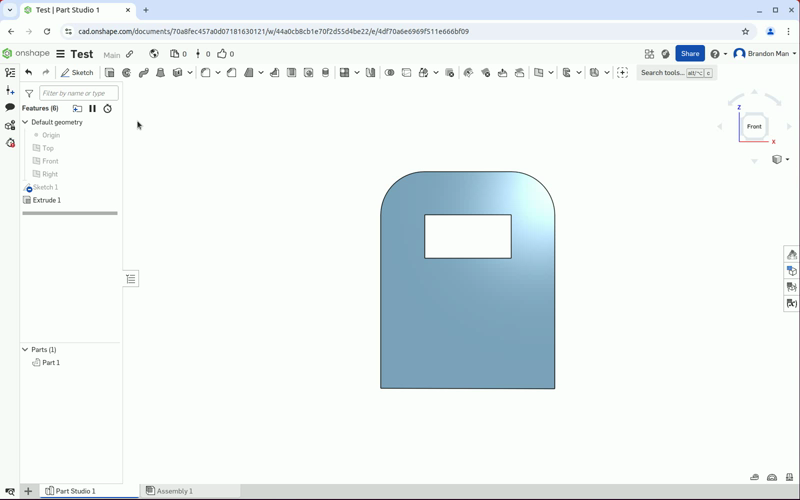
mouse_move(73, 189)
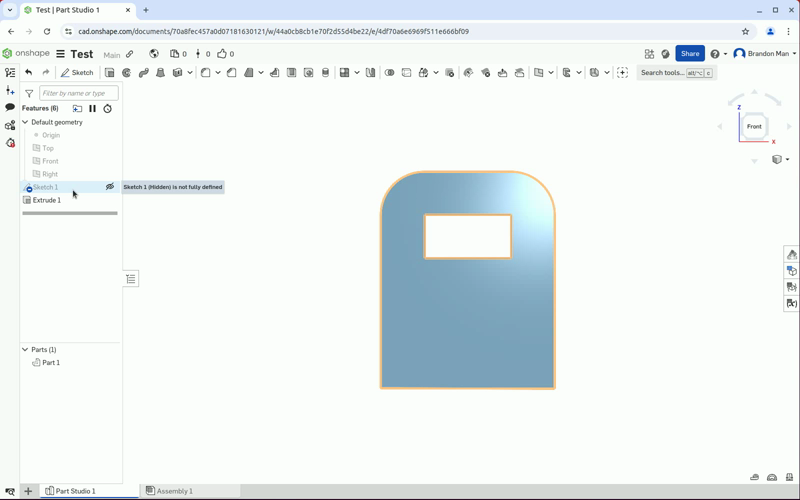
click(73, 189)
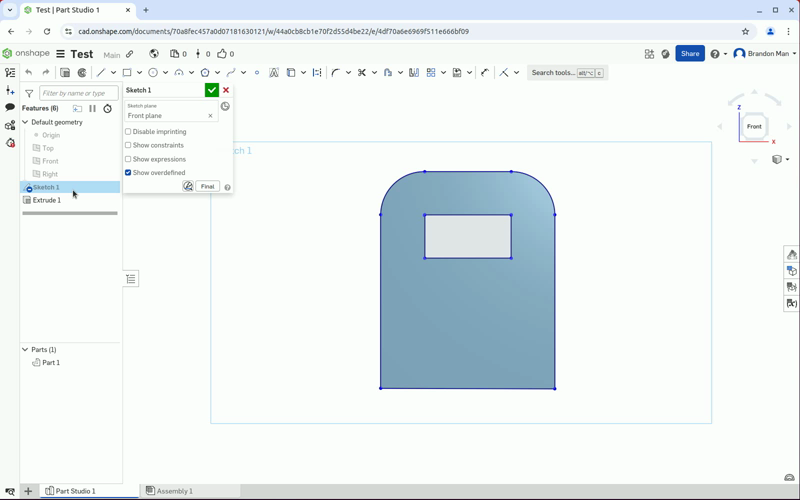
mouse_move(229, 92)
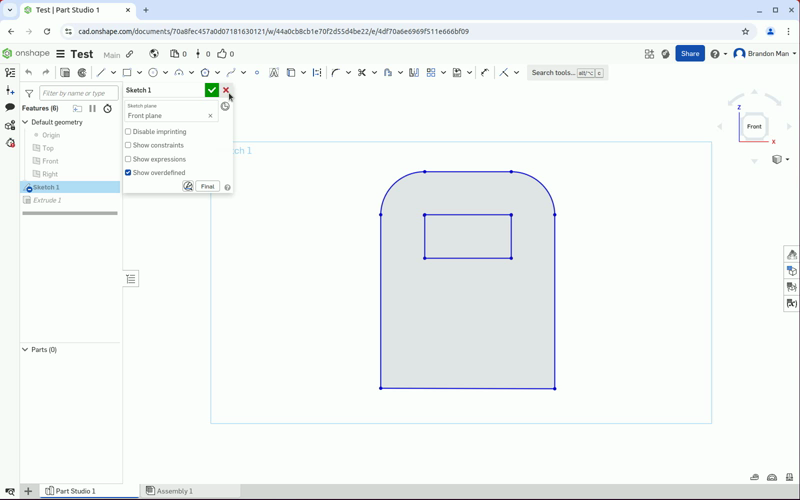
click(229, 92)
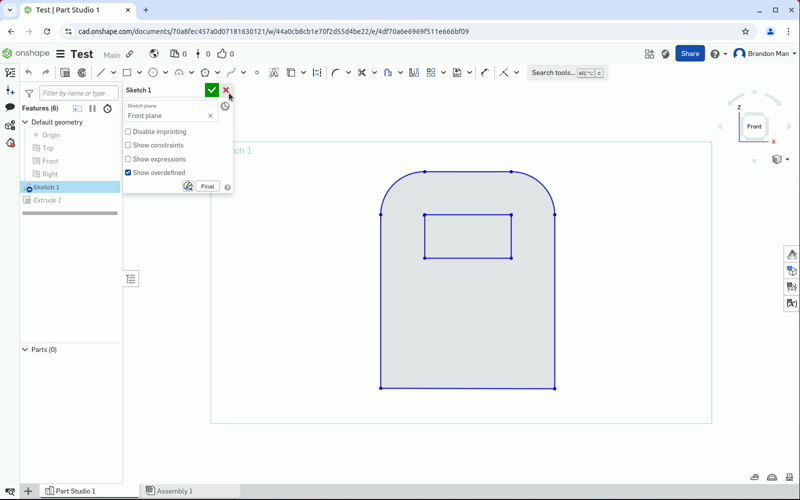
key(shift+s)
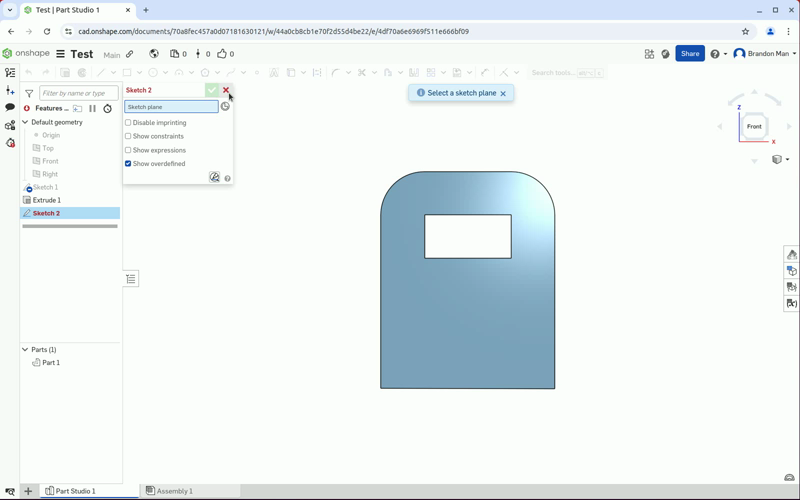
mouse_move(73, 163)
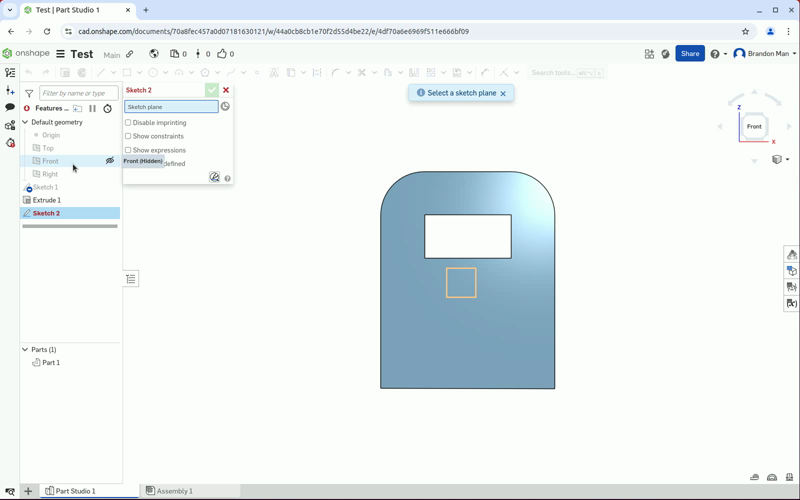
click(73, 163)
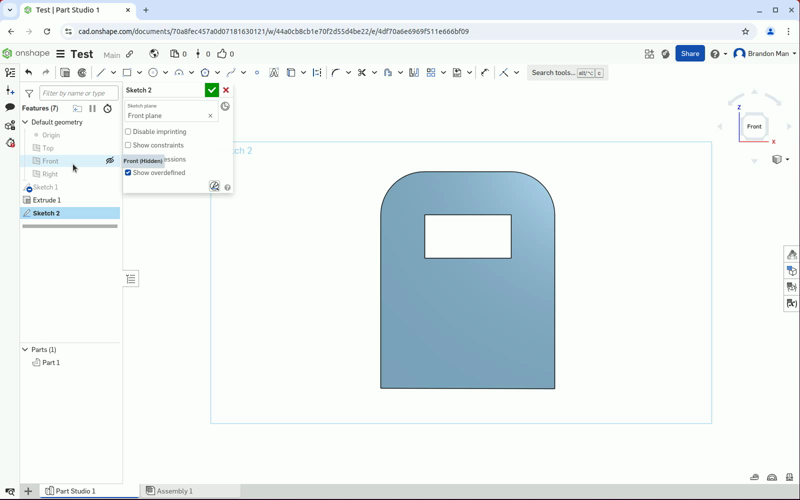
mouse_move(73, 352)
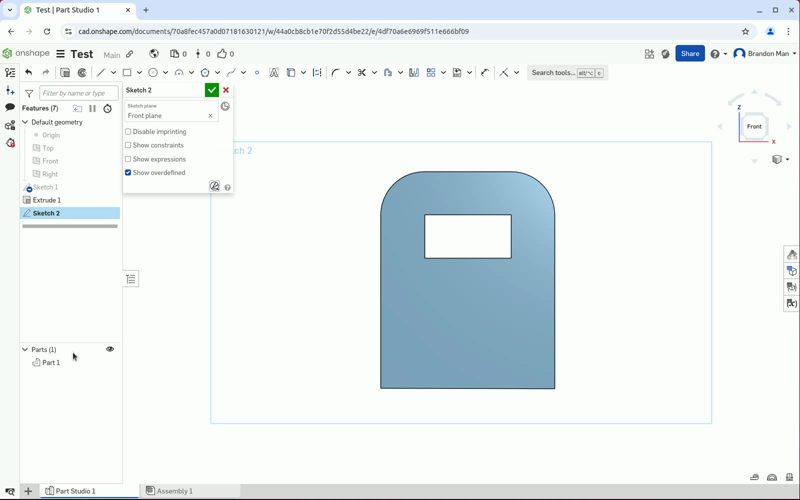
key(y)
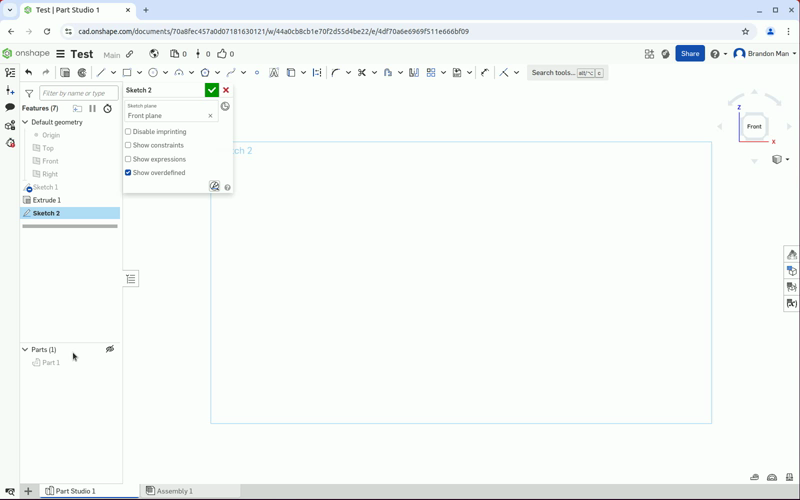
key(l)
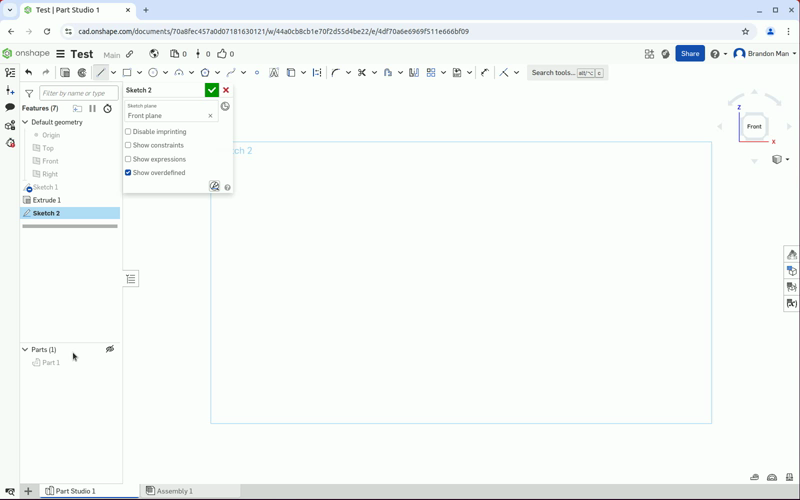
key_down(shift)
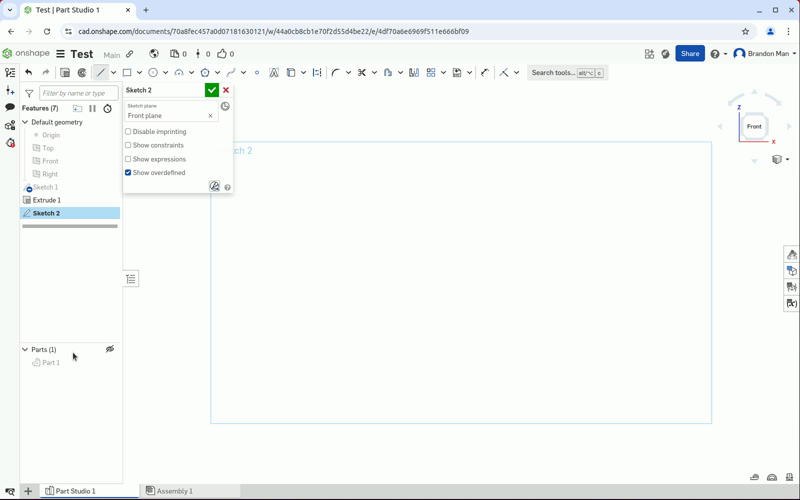
mouse_move(425, 257)
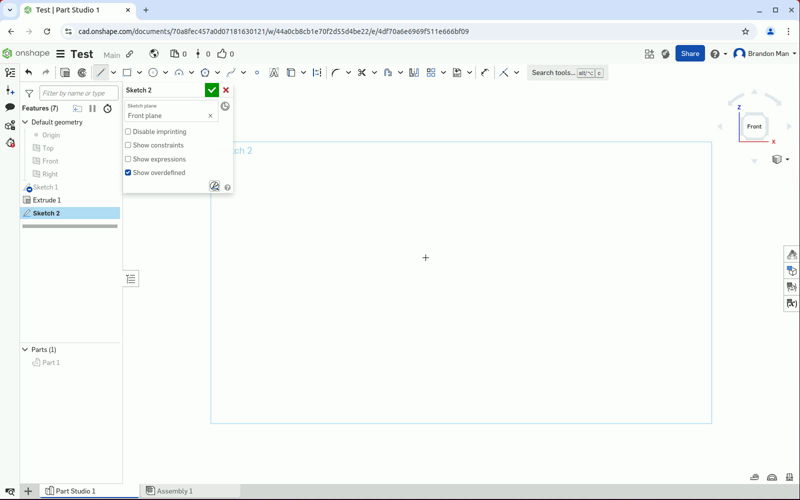
click(425, 257)
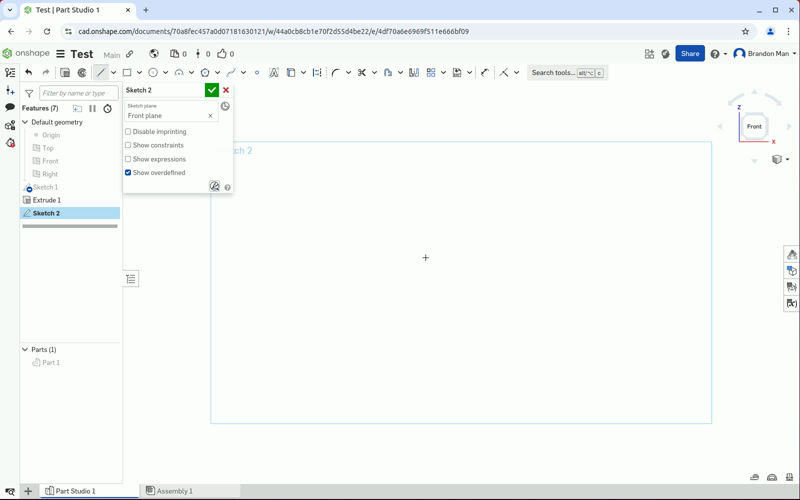
key_up(shift)
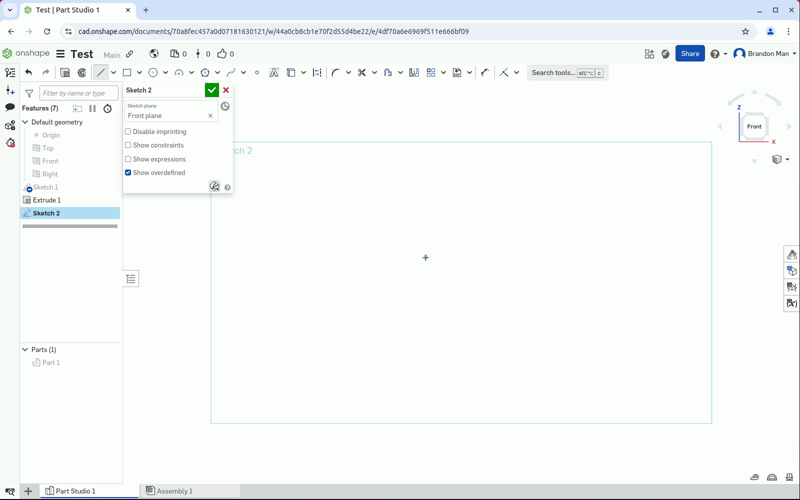
key_down(shift)
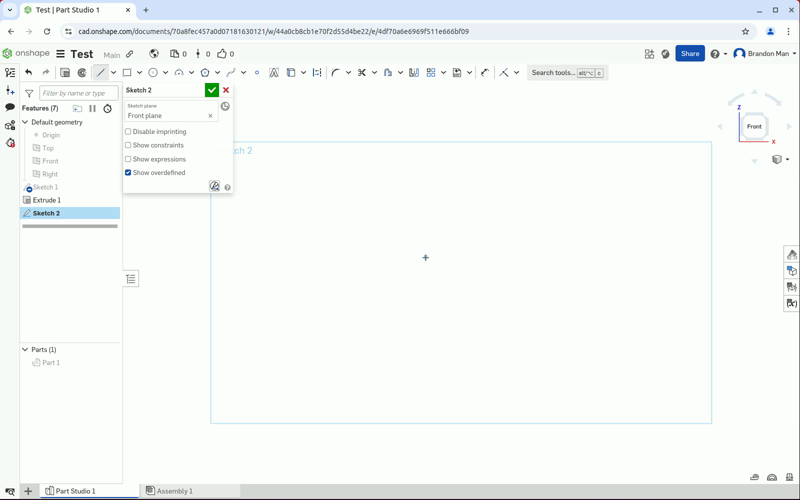
mouse_move(512, 257)
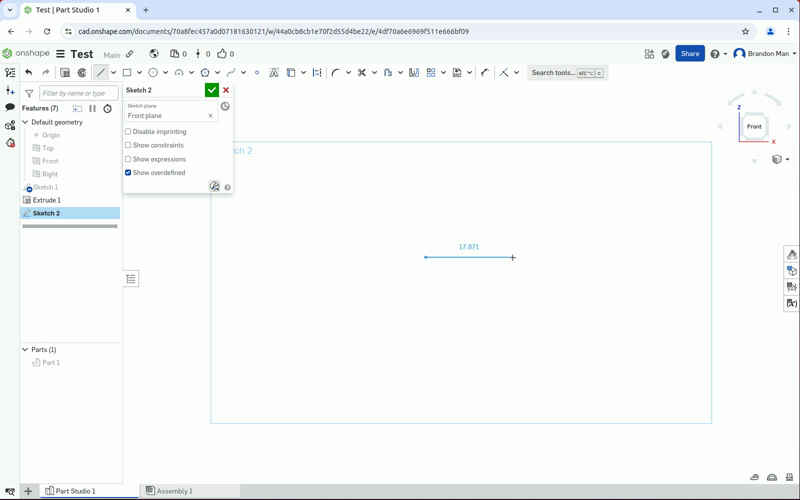
click(512, 257)
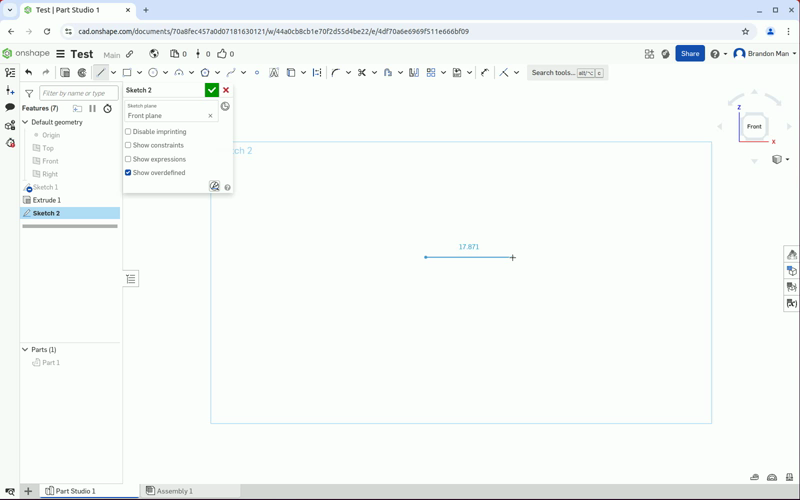
key_up(shift)
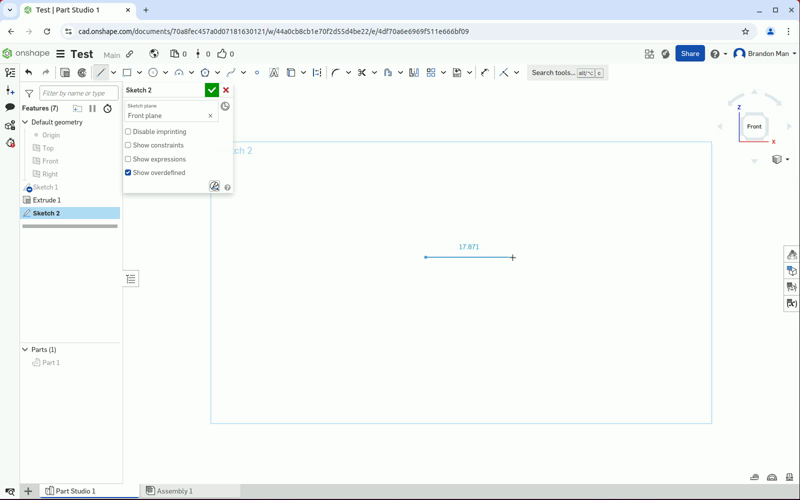
key_down(shift)
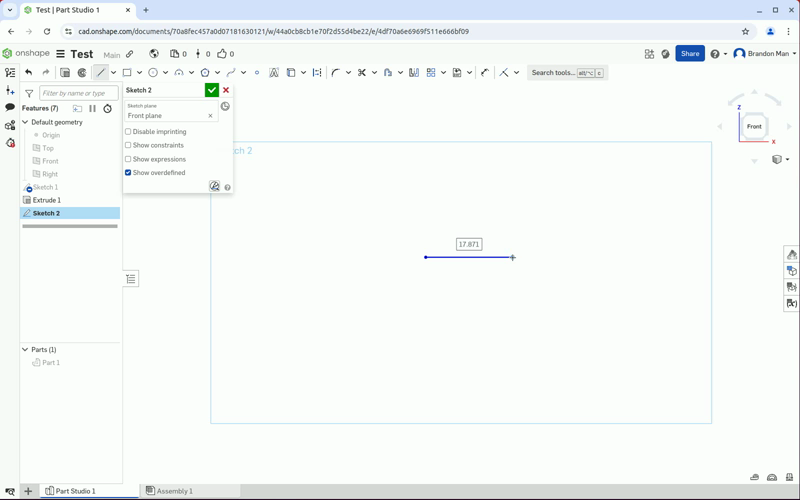
mouse_move(542, 257)
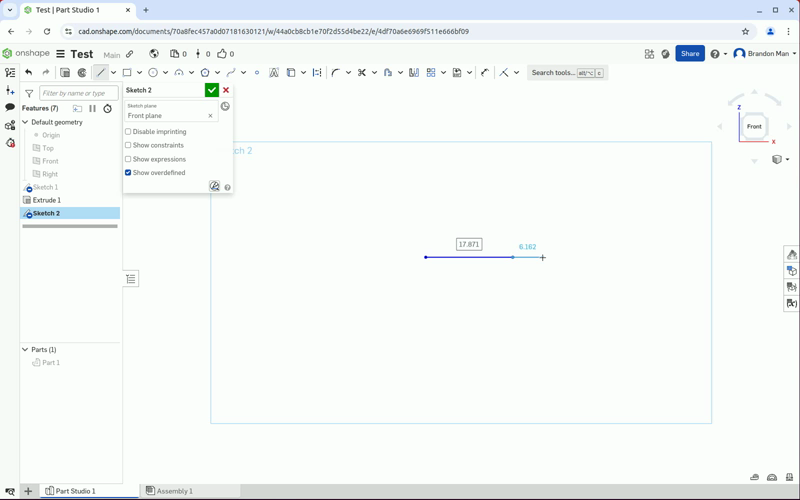
mouse_move(512, 213)
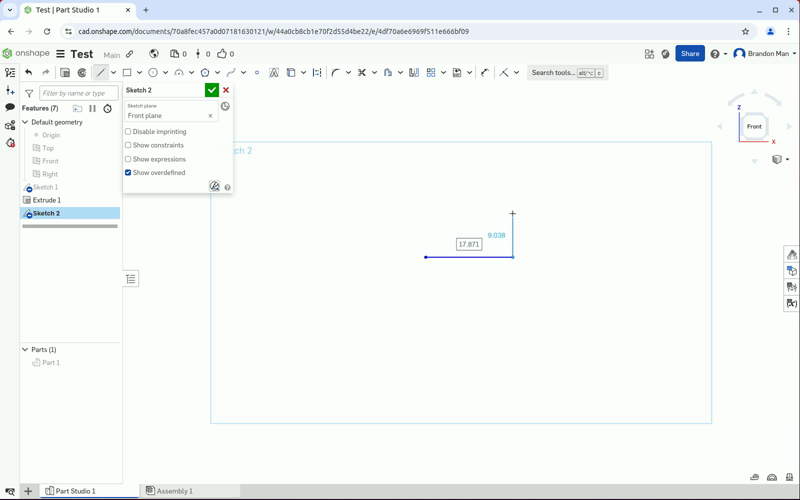
click(512, 213)
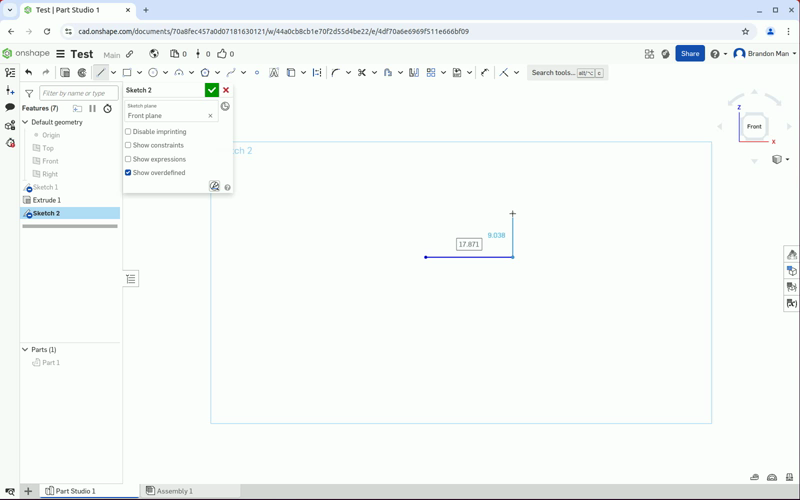
key_up(shift)
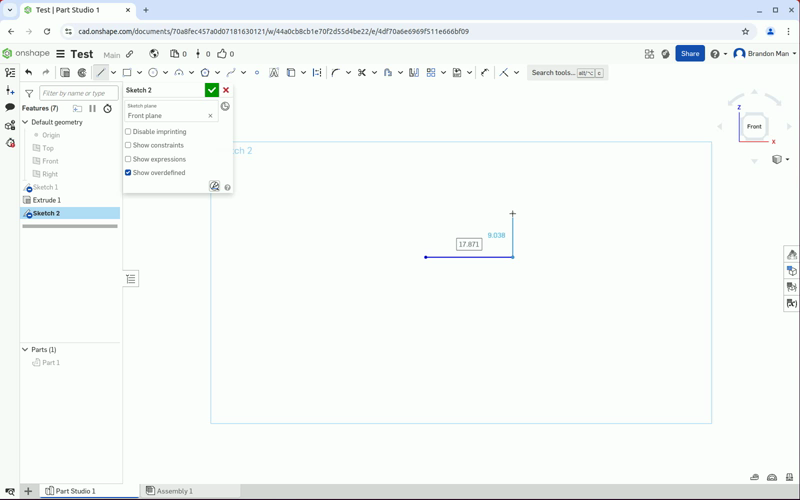
key_down(shift)
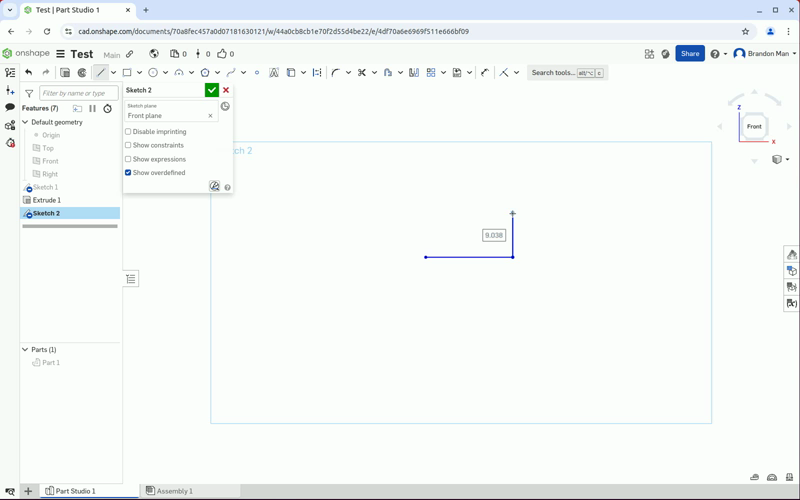
mouse_move(425, 213)
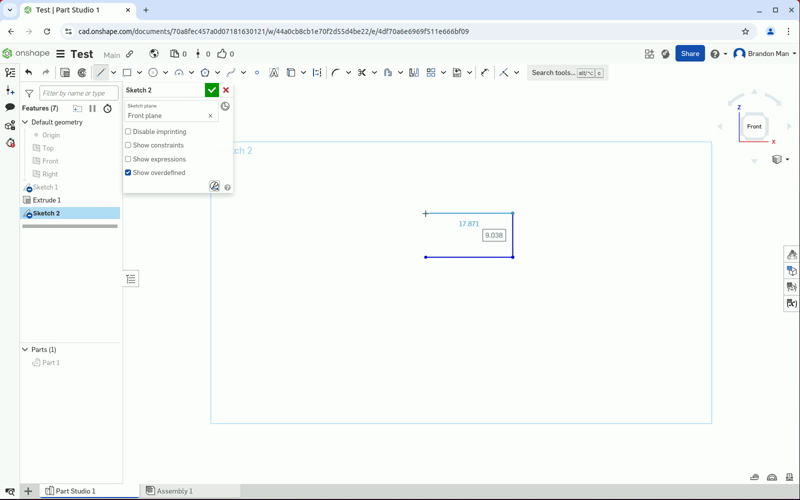
click(425, 213)
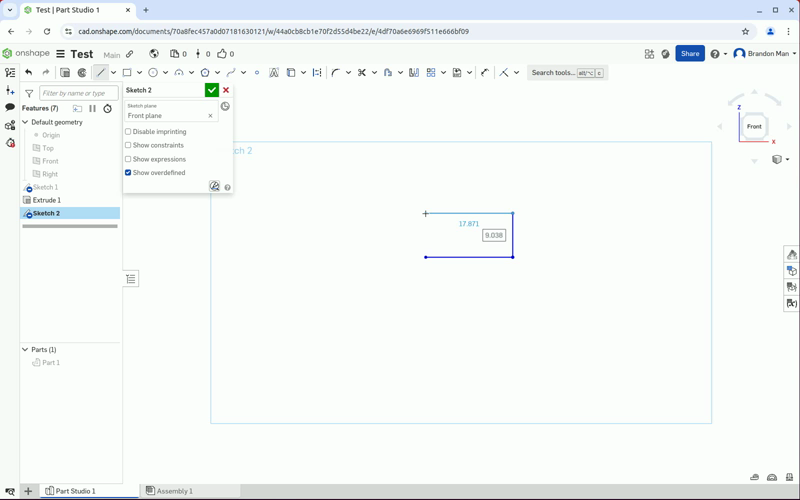
key_up(shift)
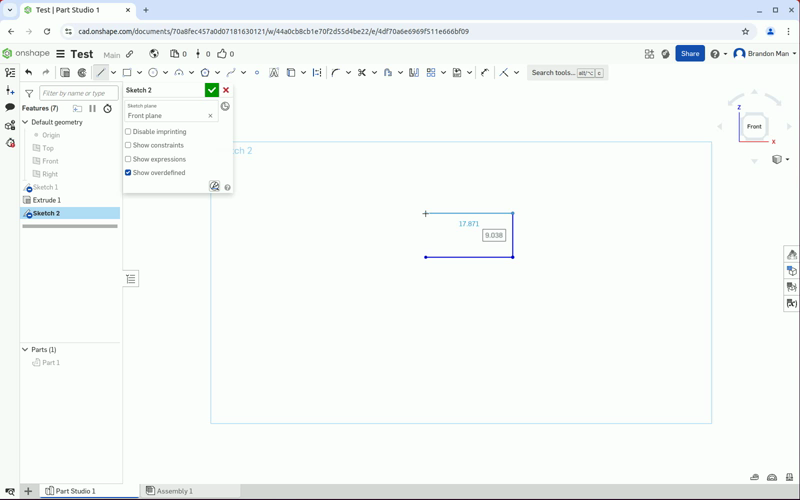
mouse_move(455, 213)
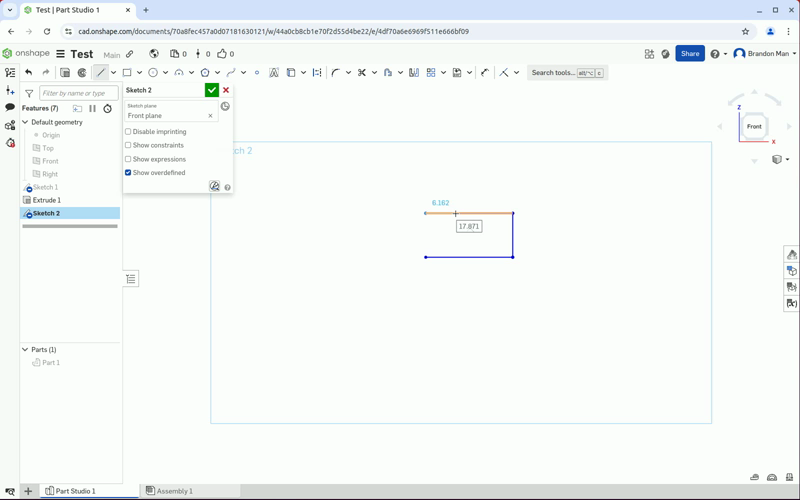
key_down(shift)
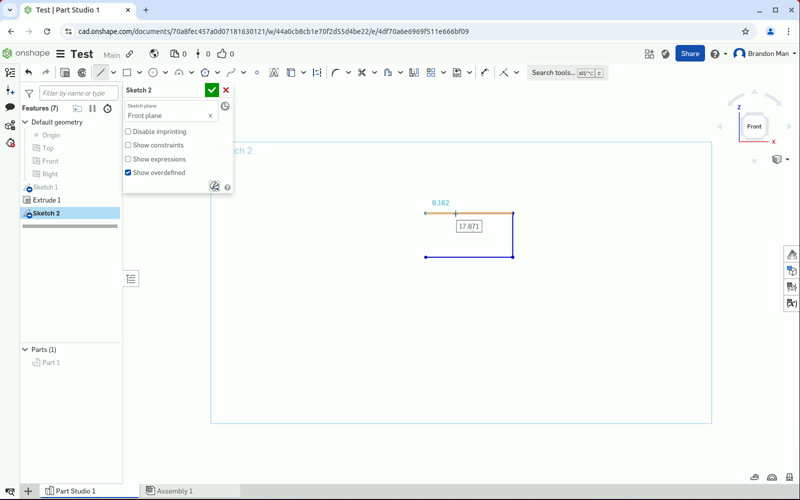
mouse_move(425, 257)
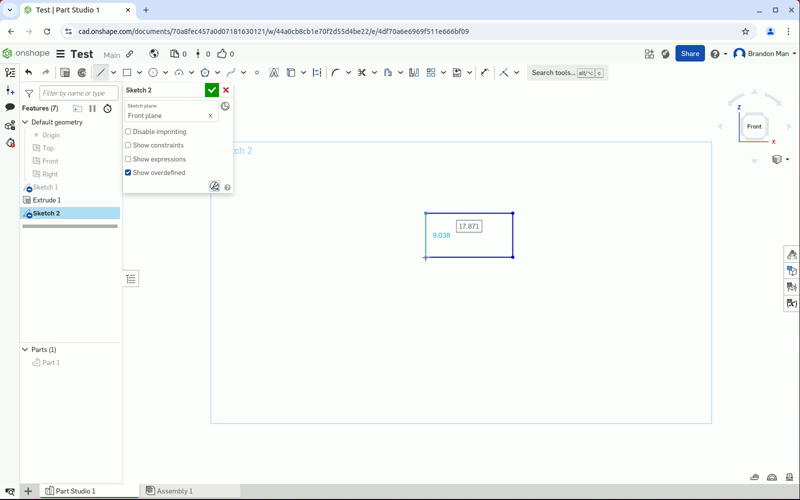
key_up(shift)
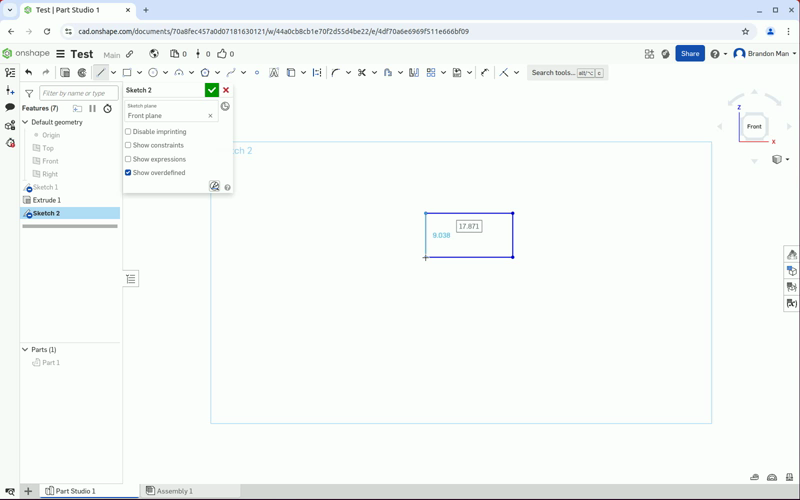
click(425, 257)
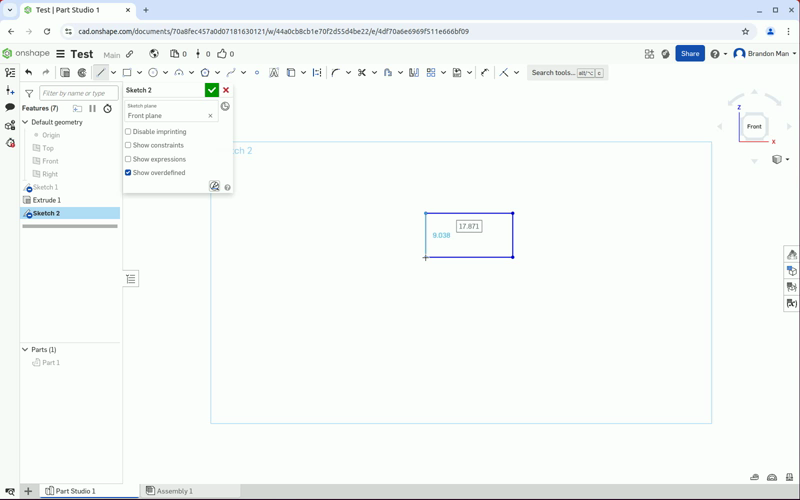
key(esc)
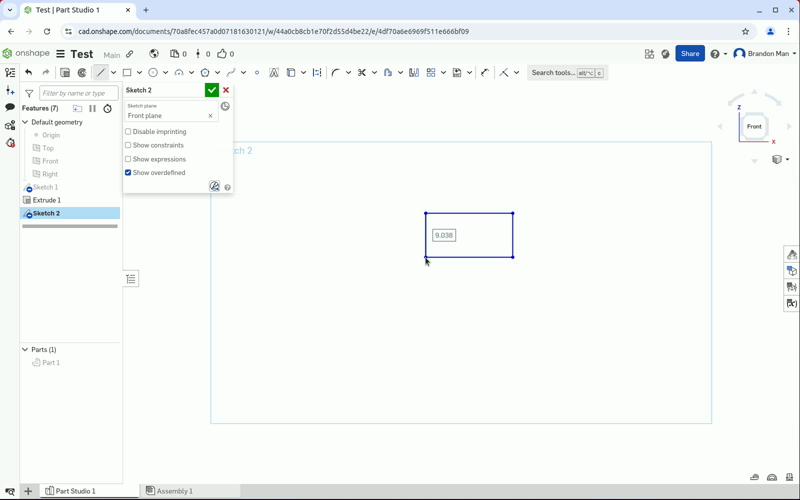
mouse_move(447, 225)
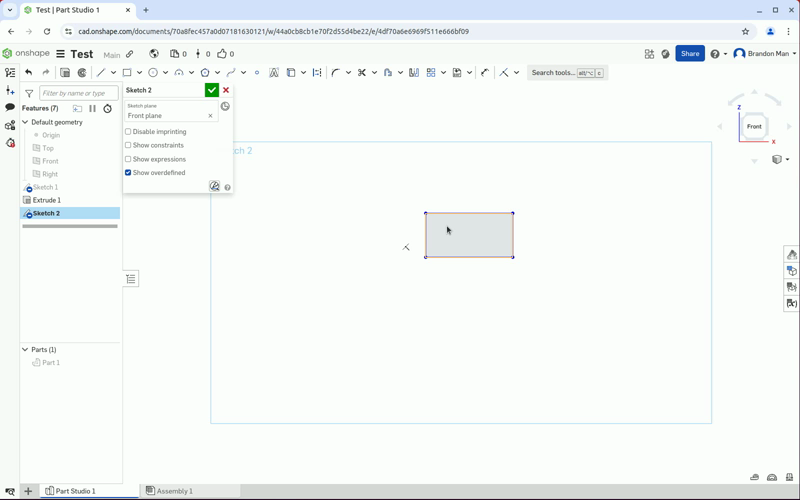
click(447, 225)
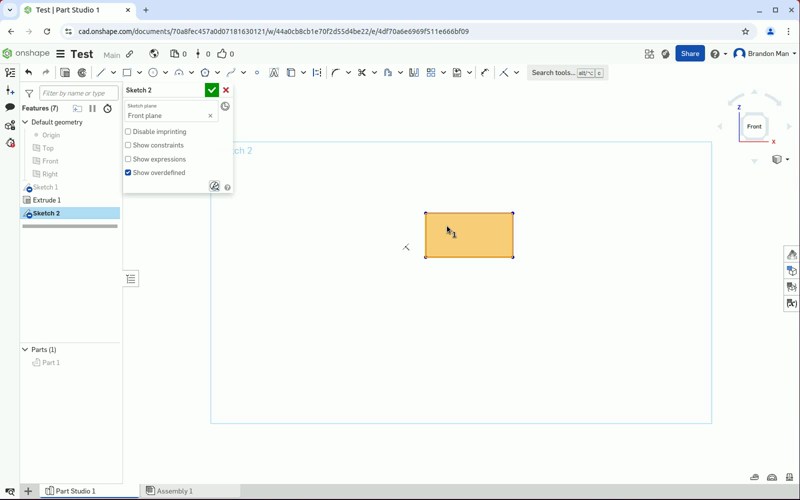
mouse_move(73, 352)
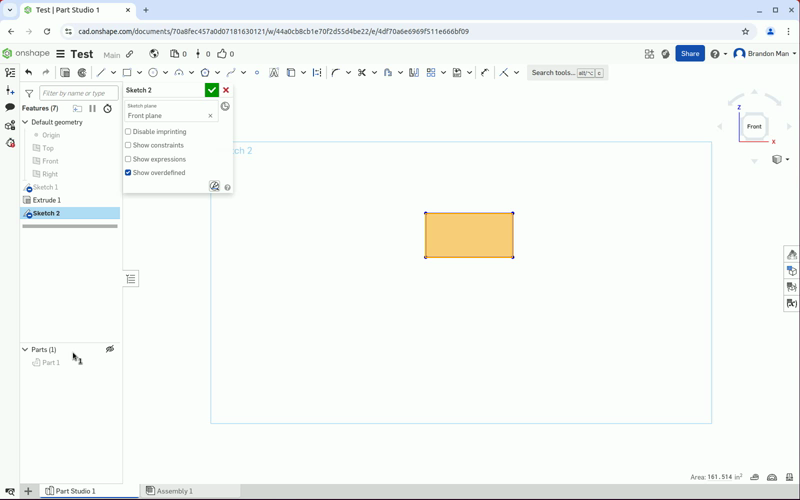
key(shift+y)
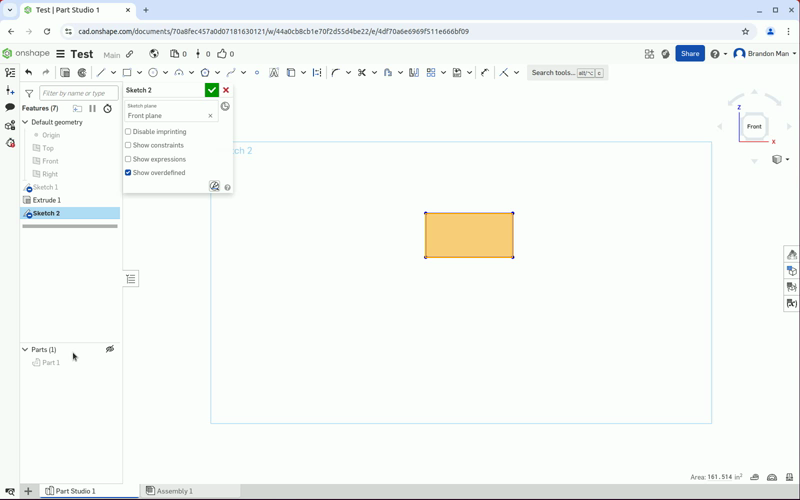
key(shift+e)
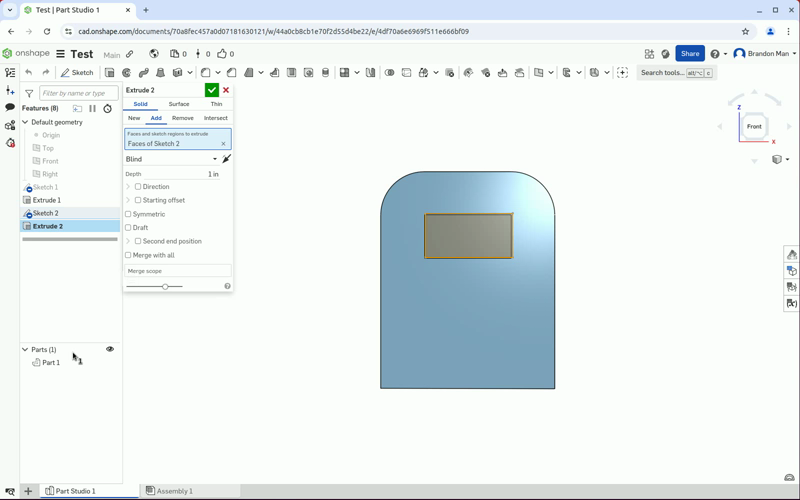
mouse_move(143, 106)
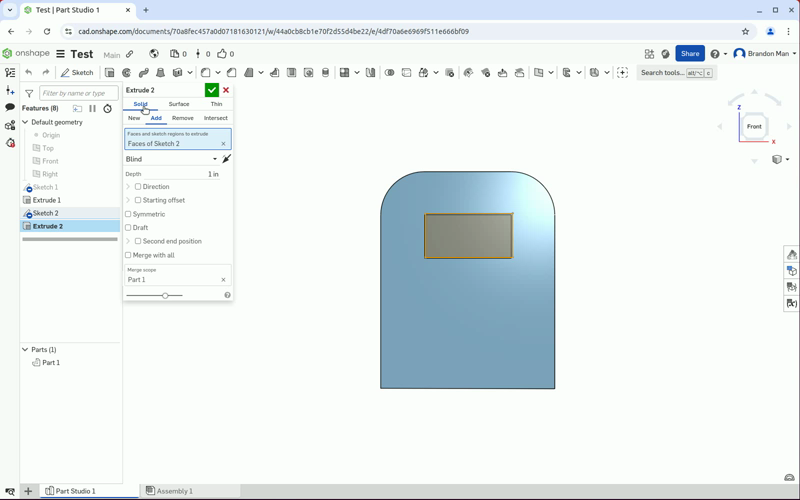
click(143, 106)
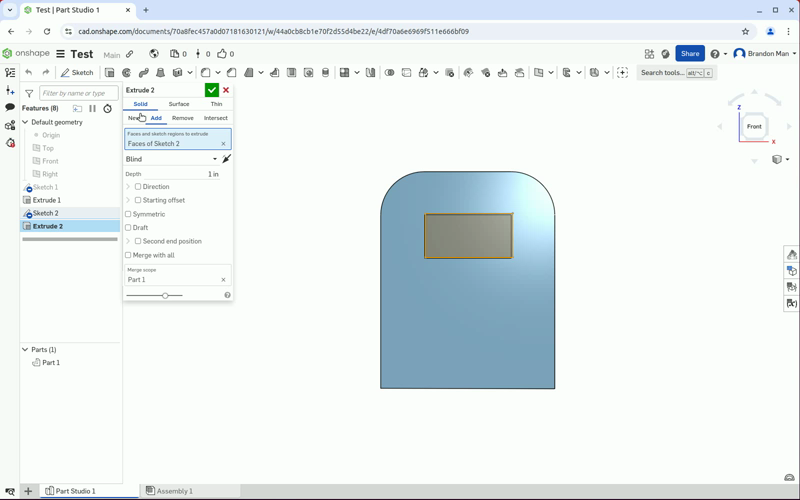
mouse_move(137, 120)
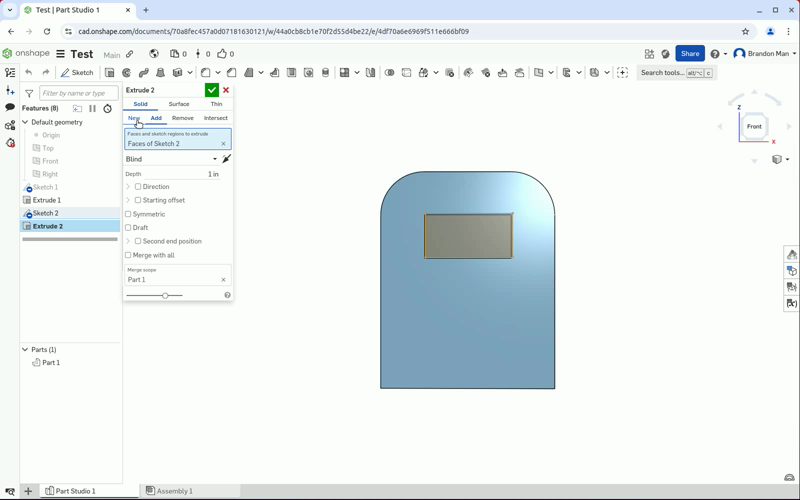
click(137, 120)
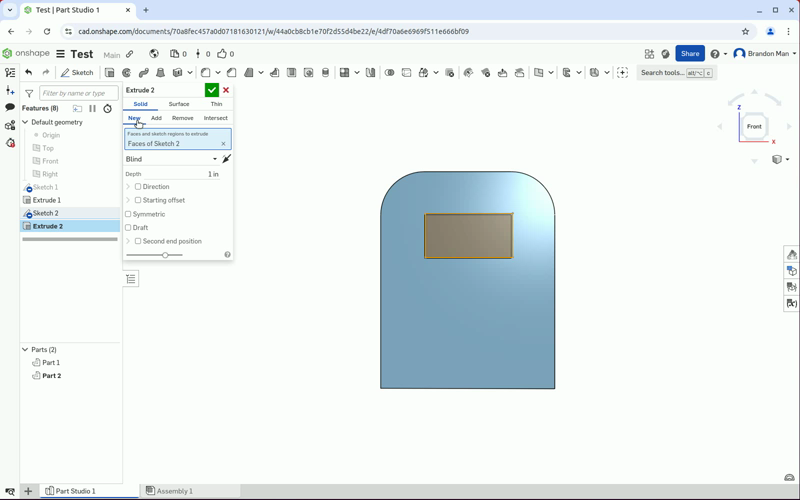
key(tab, 4)
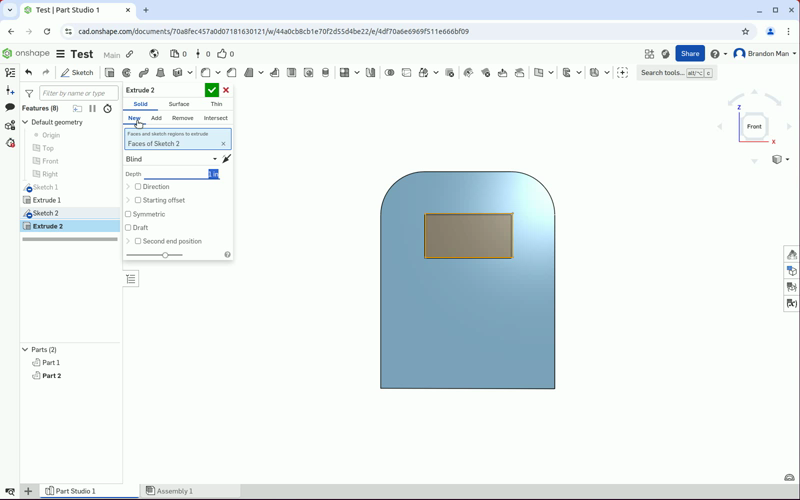
text(7.221)
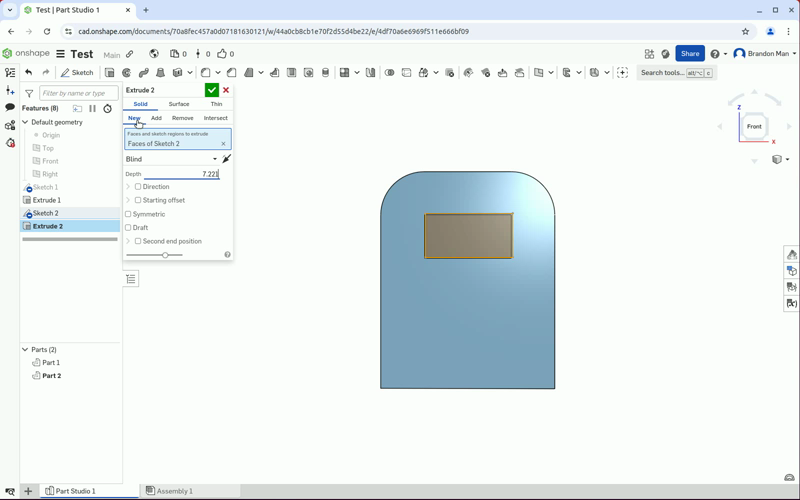
key(enter)
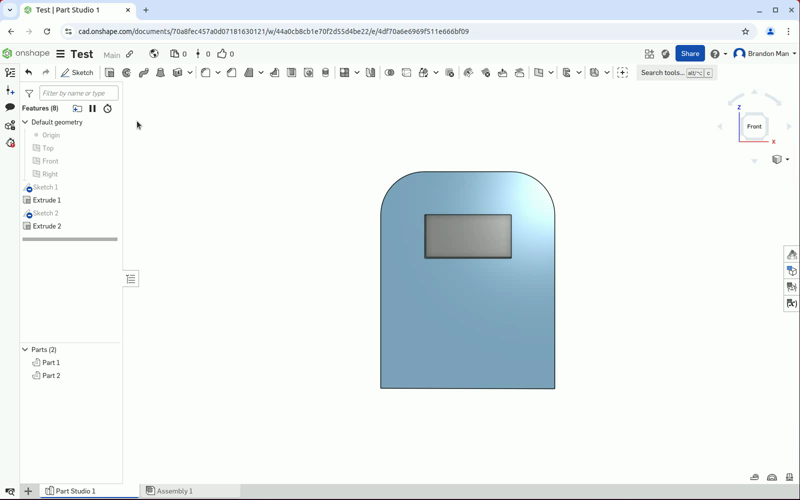
key(shift+h)
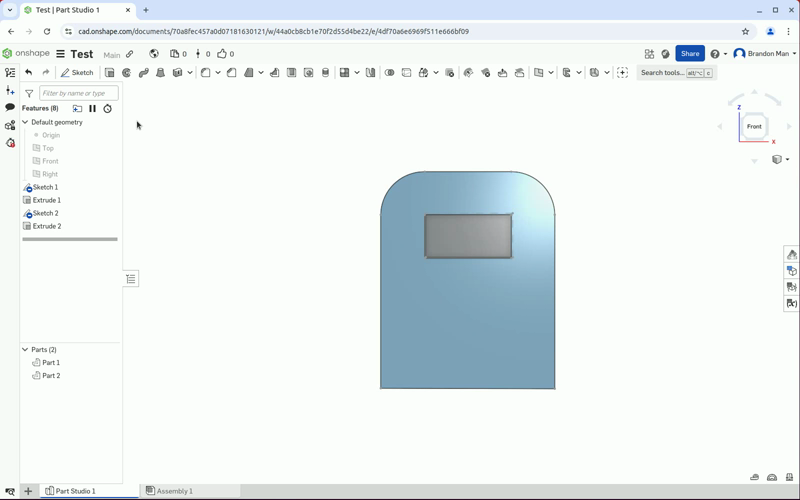
key(shift+h)
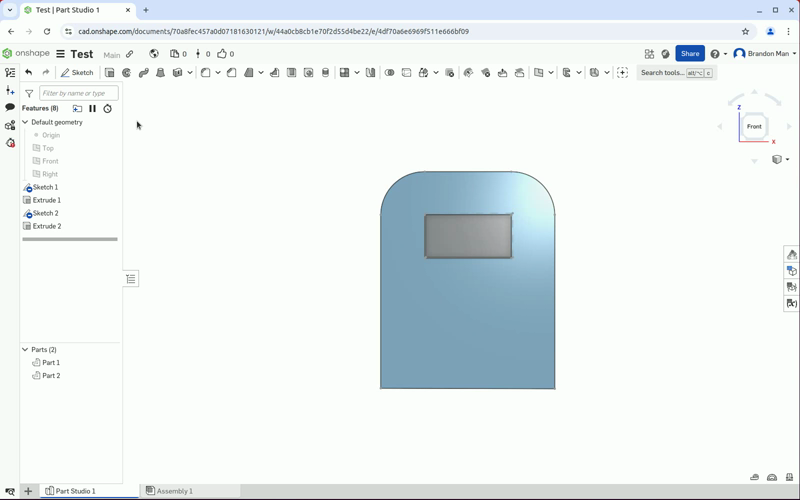
key(shift+7)
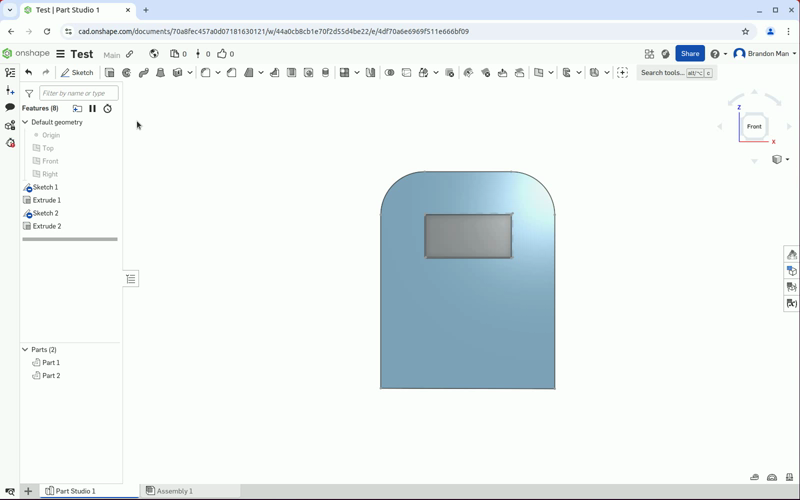
key(left, 2)
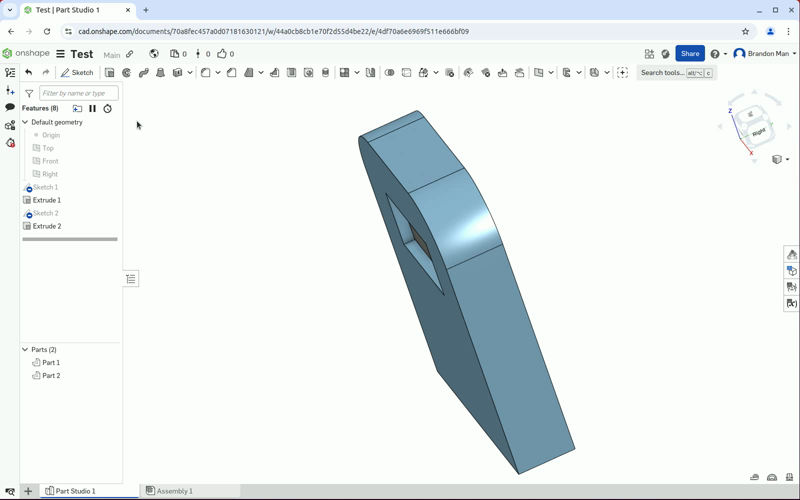
key(down, 2)
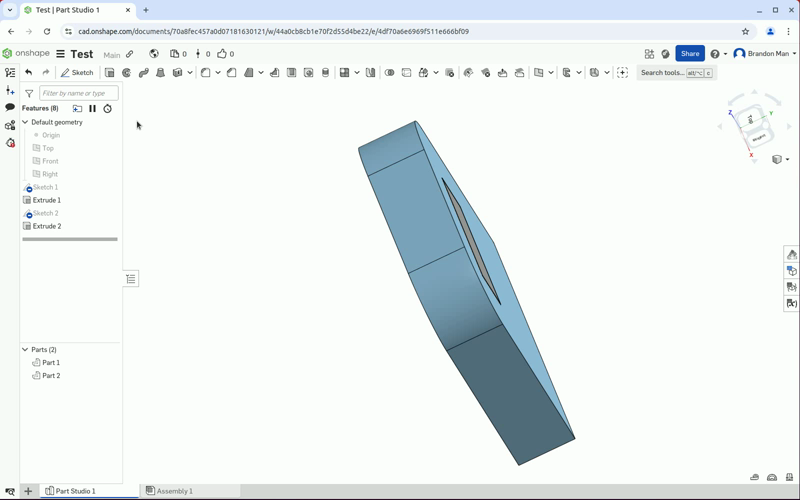
key(up, 2)
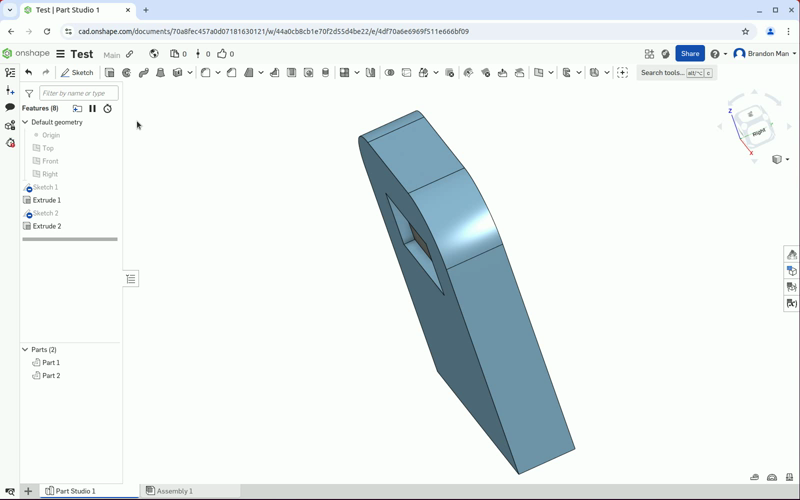
key(right, 2)
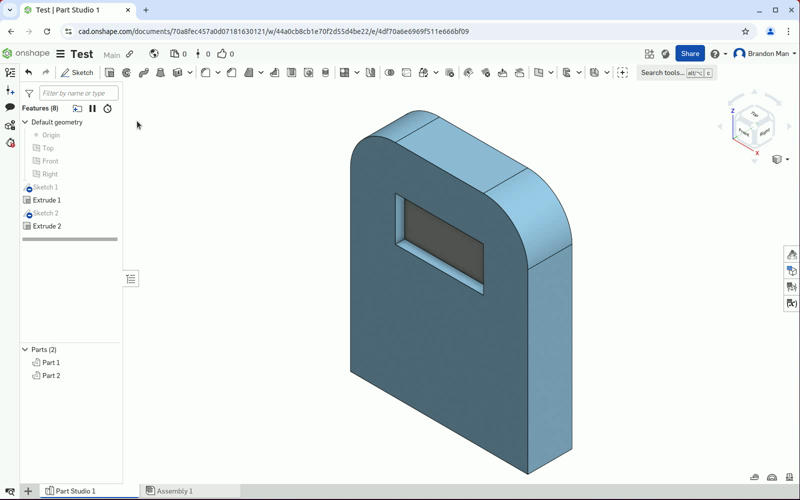
mouse_move(73, 189)
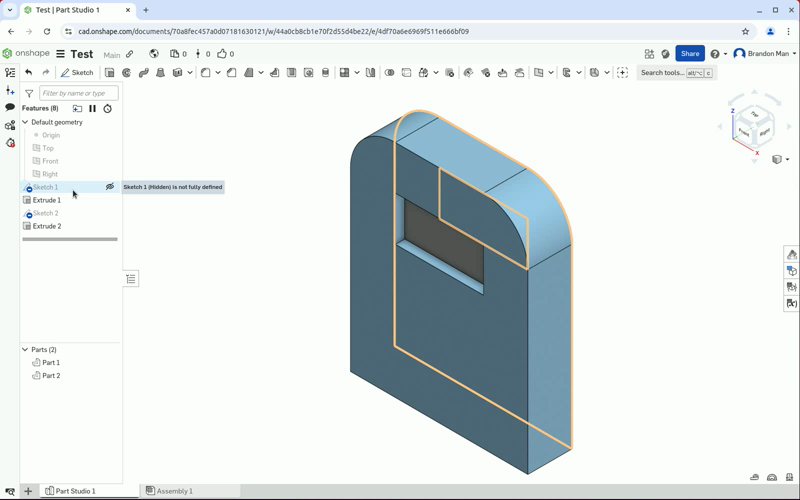
click(73, 189)